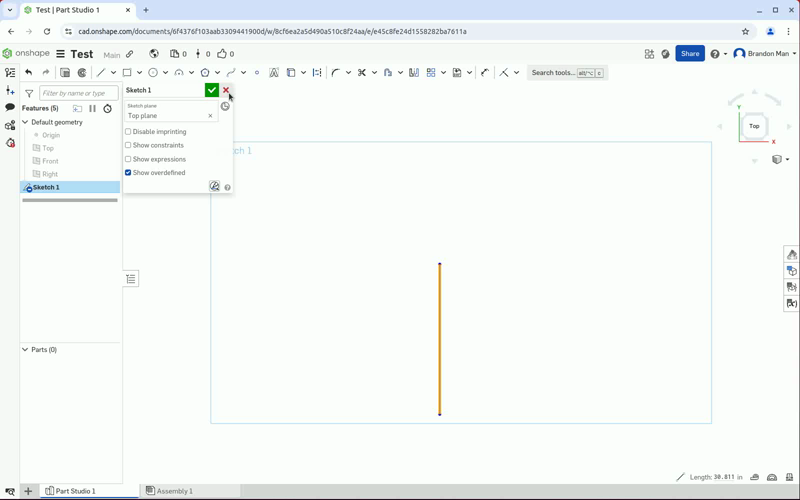
key(shift+h)
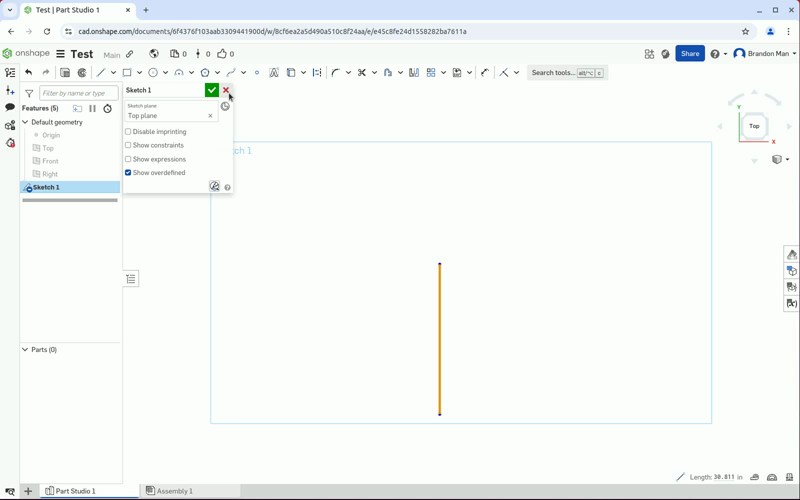
key(shift+s)
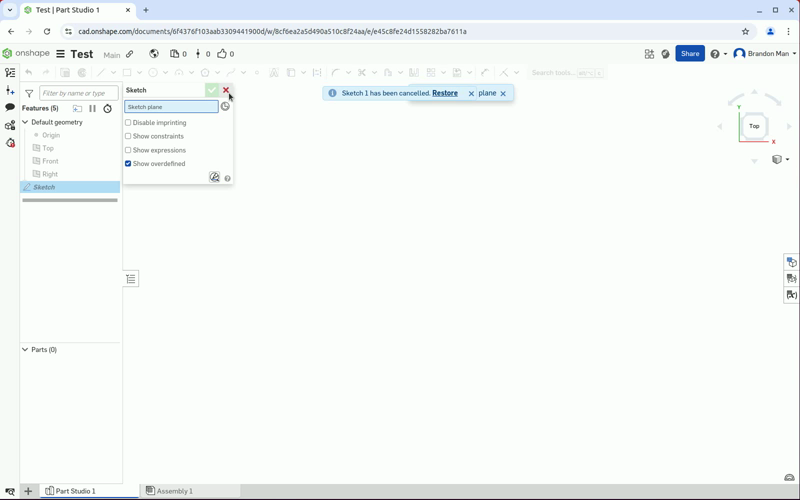
mouse_move(73, 150)
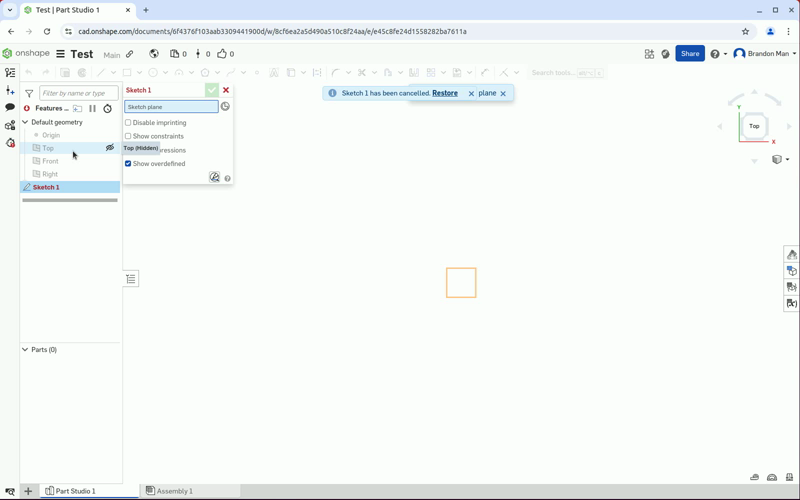
click(73, 150)
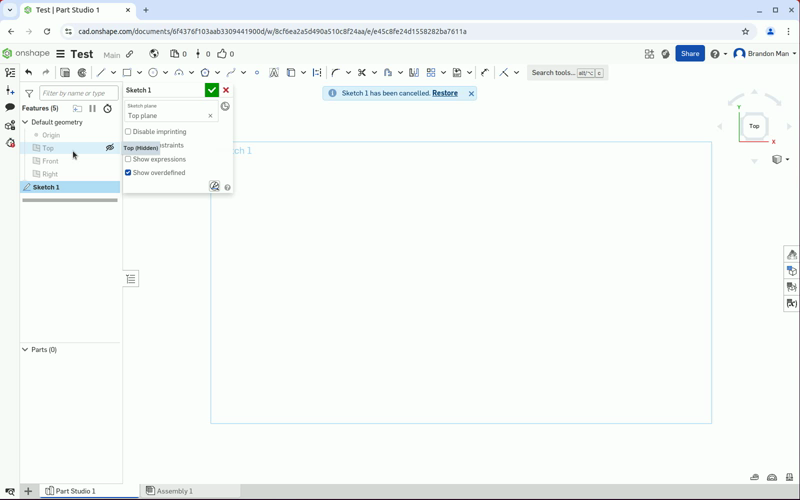
mouse_move(73, 352)
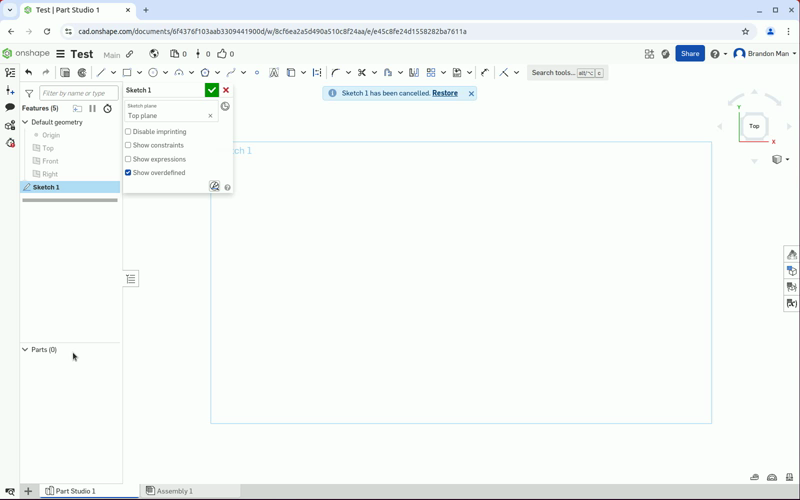
key(y)
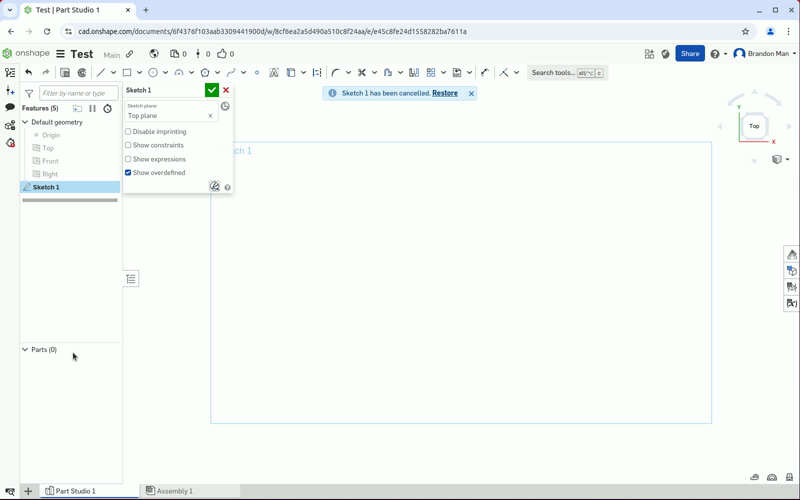
key(l)
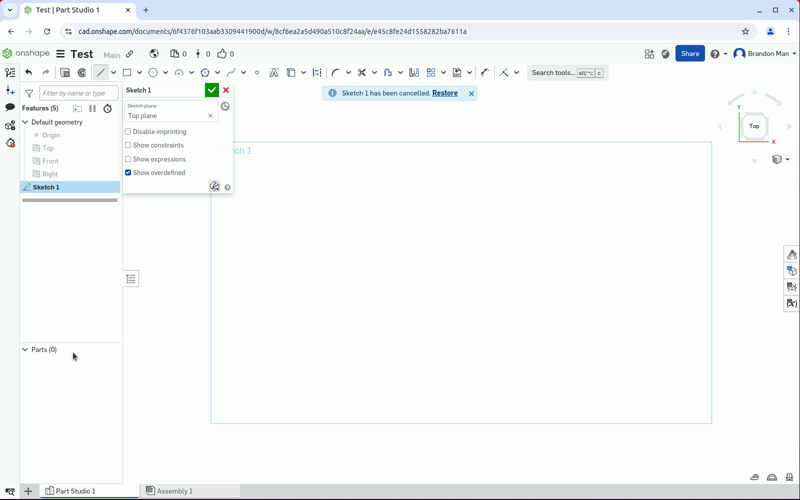
key_down(shift)
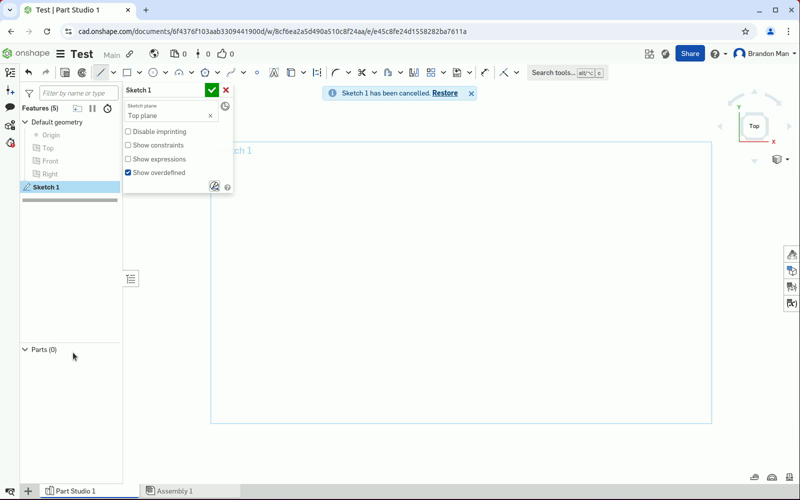
mouse_move(348, 339)
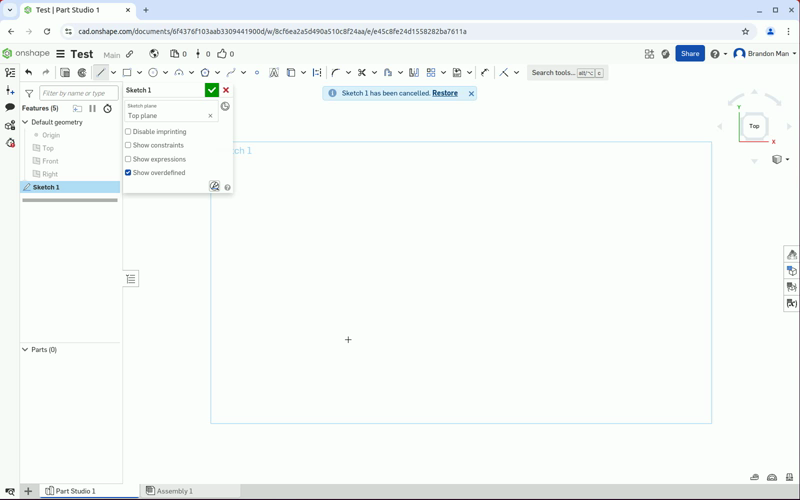
click(348, 339)
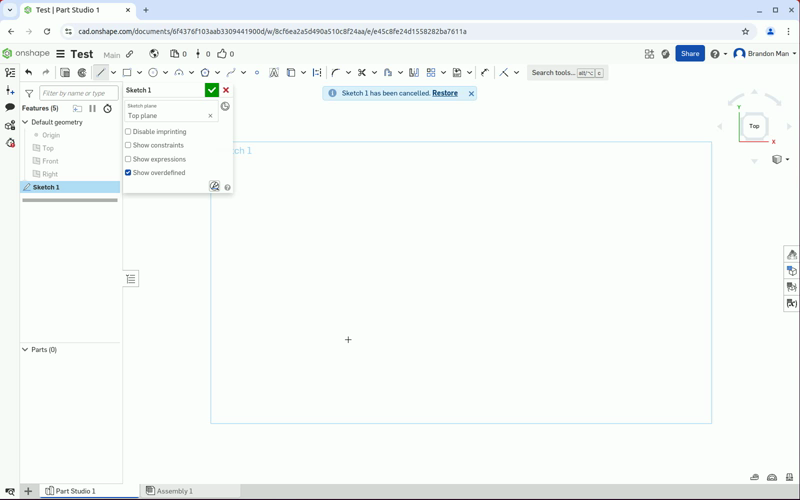
key_up(shift)
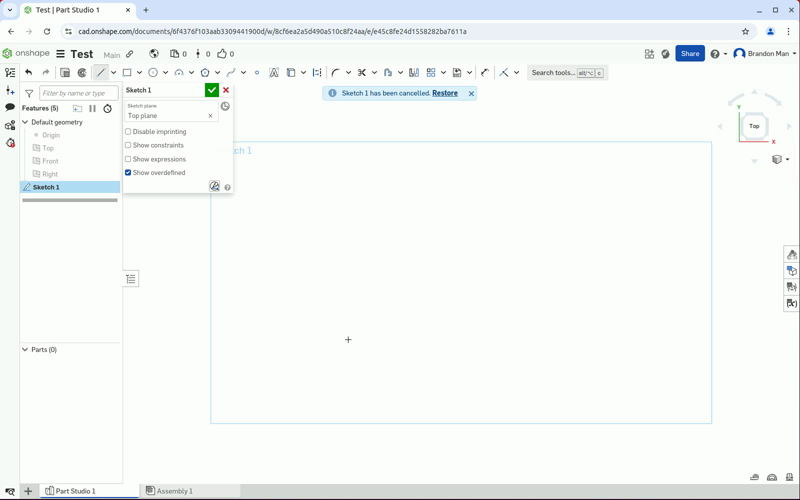
key_down(shift)
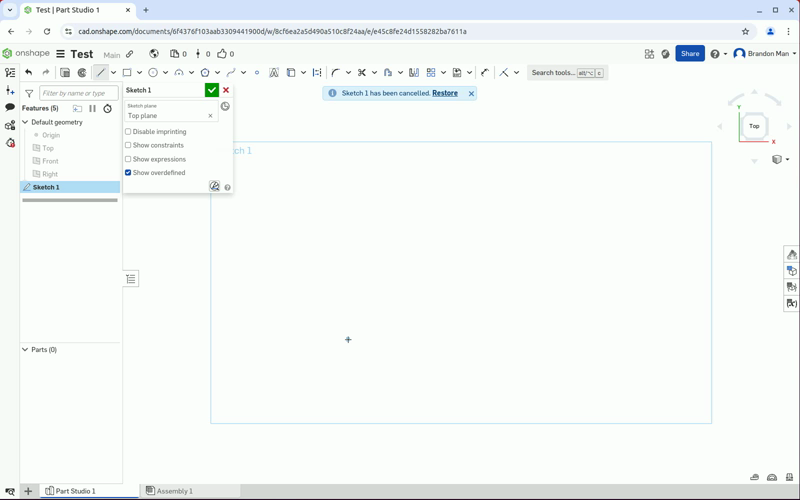
mouse_move(572, 339)
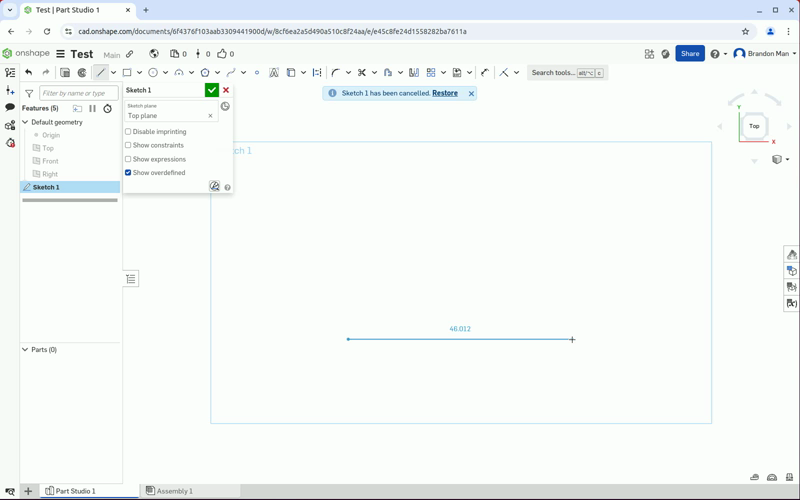
click(572, 339)
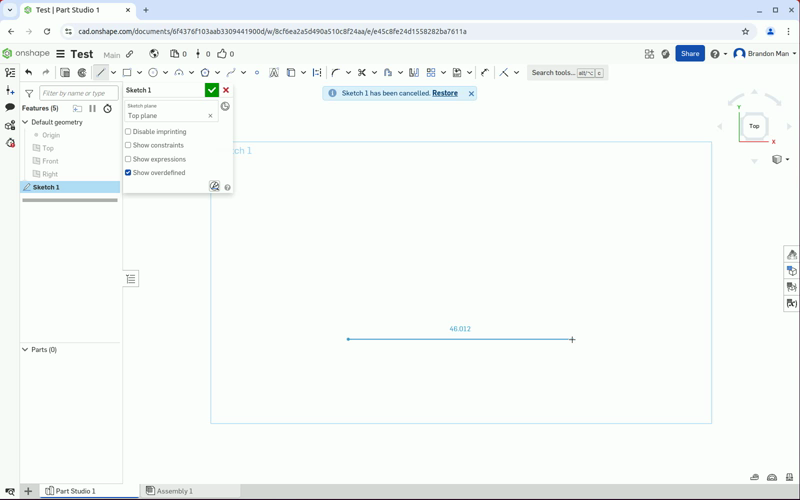
key_up(shift)
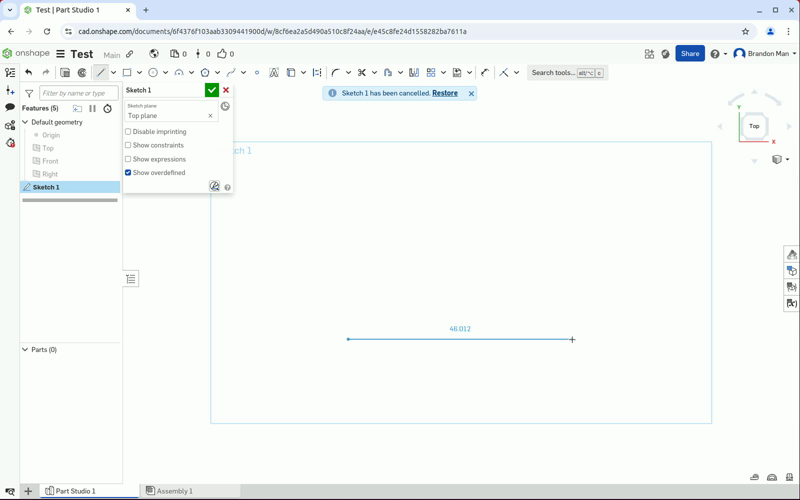
key_down(shift)
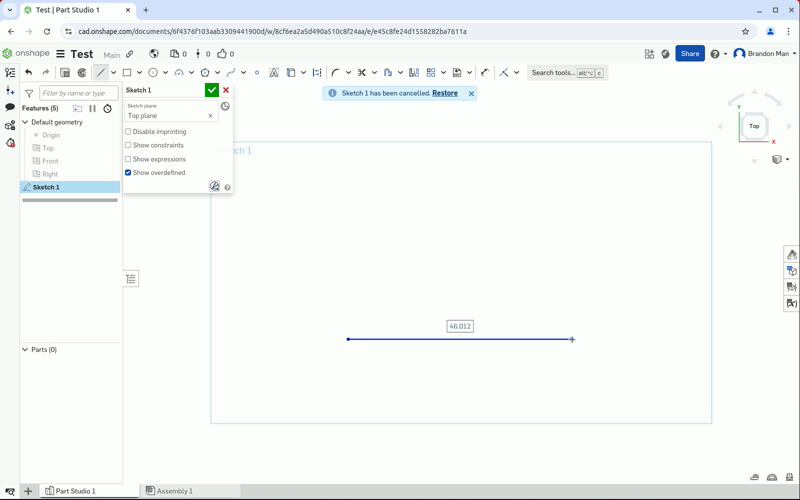
mouse_move(572, 228)
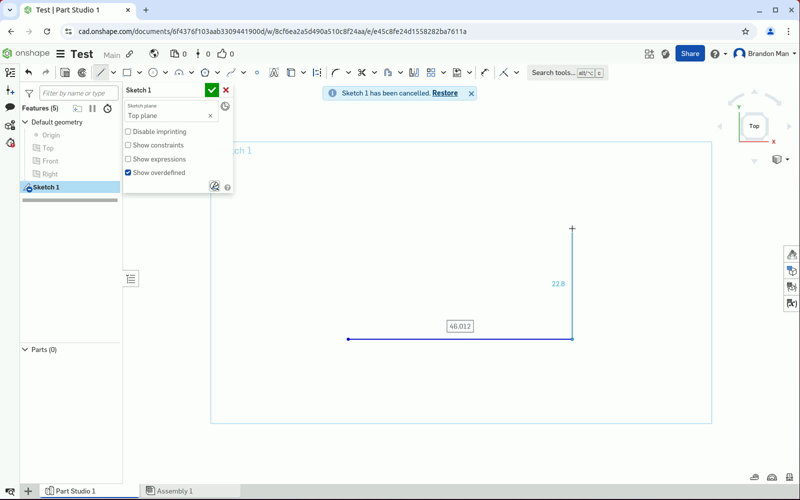
click(572, 228)
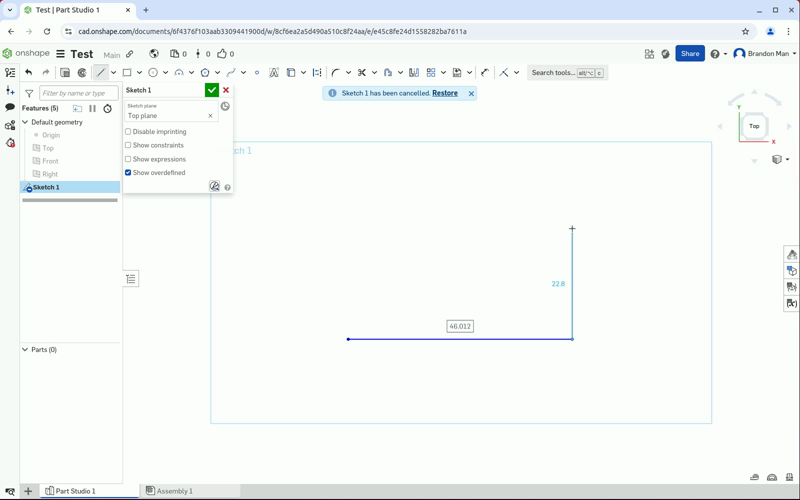
key_up(shift)
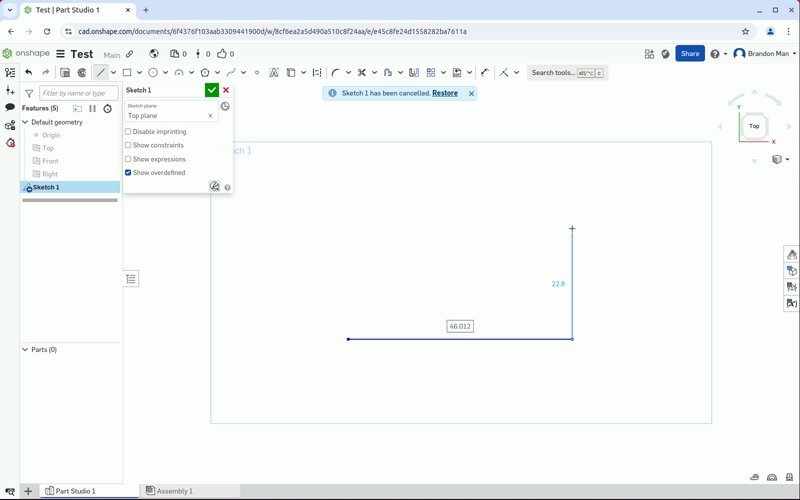
key_down(shift)
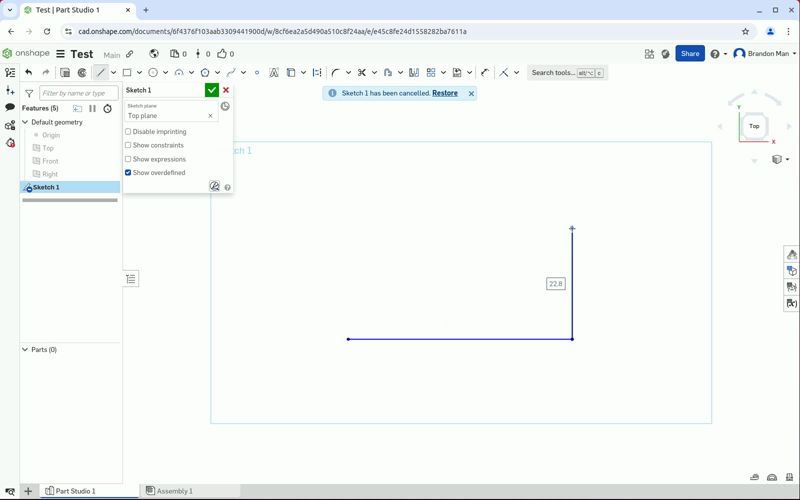
mouse_move(348, 228)
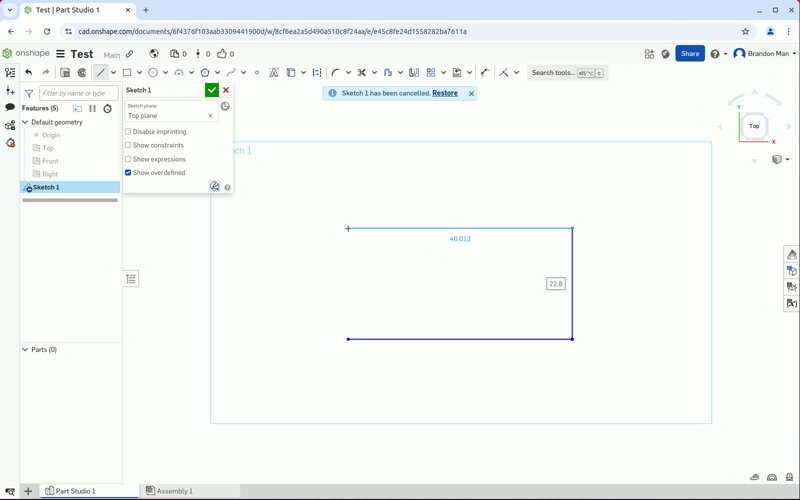
click(348, 228)
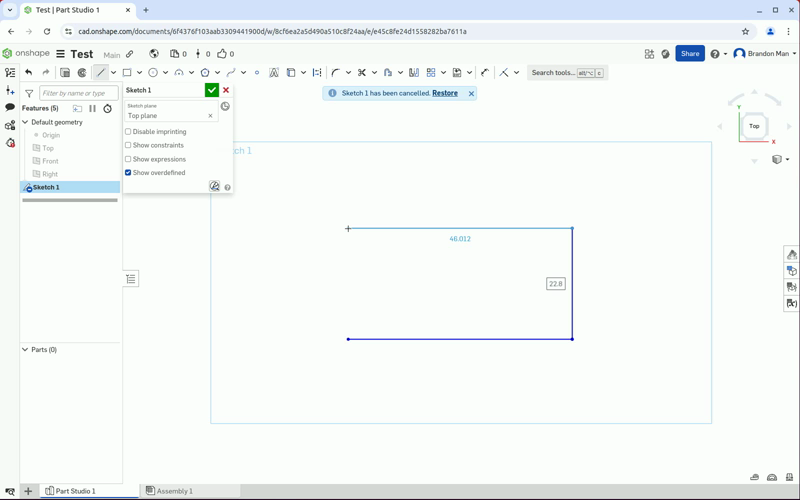
key_up(shift)
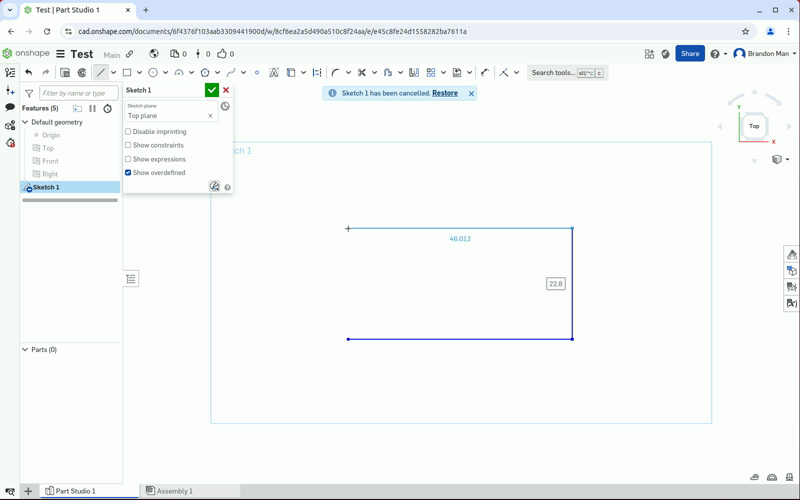
key_down(shift)
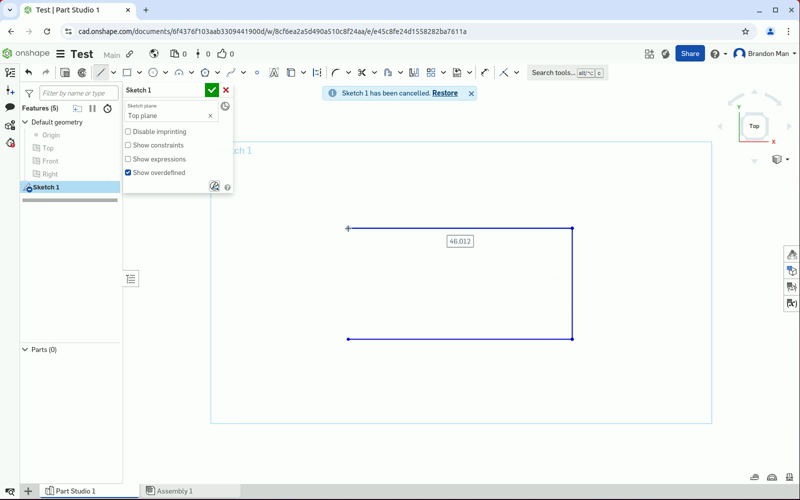
mouse_move(348, 339)
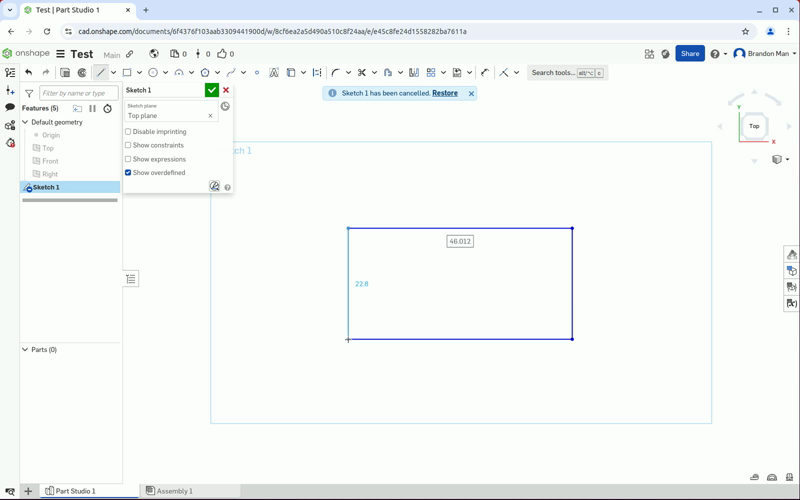
key_up(shift)
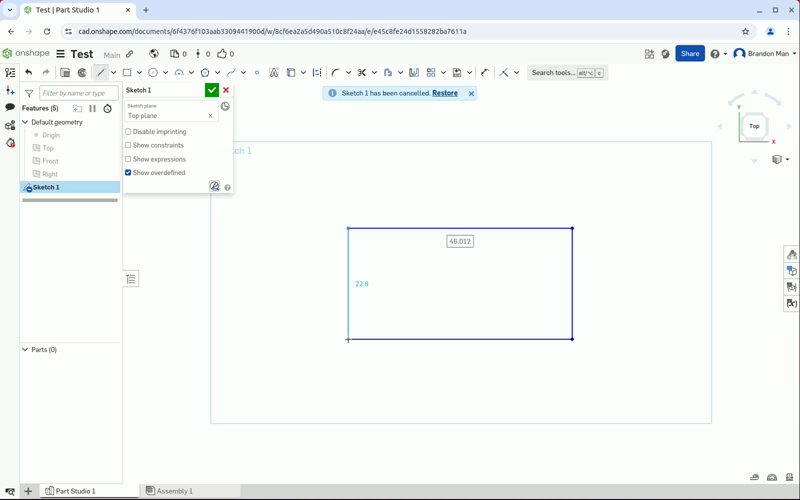
click(348, 339)
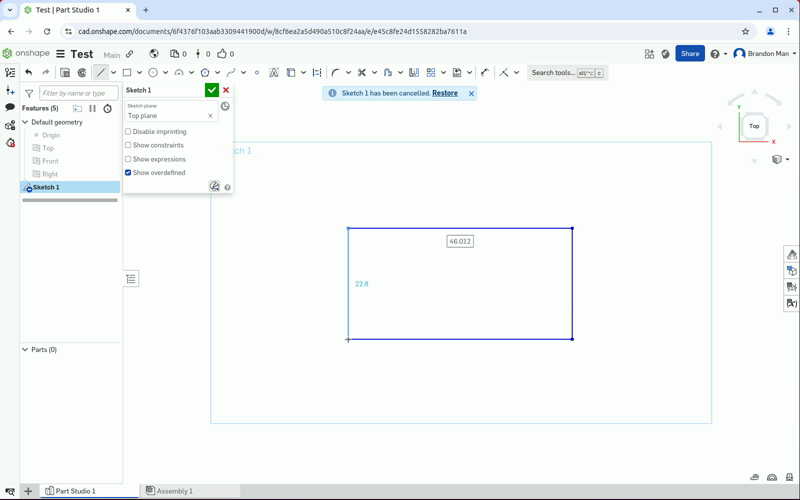
key(esc)
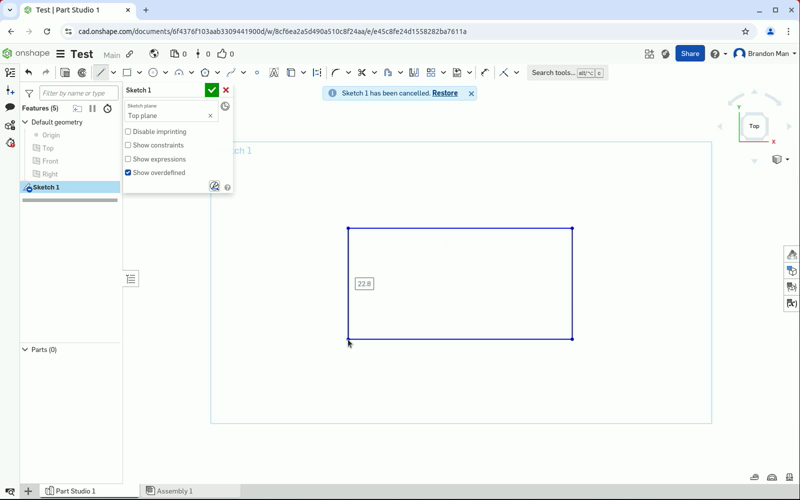
mouse_move(366, 316)
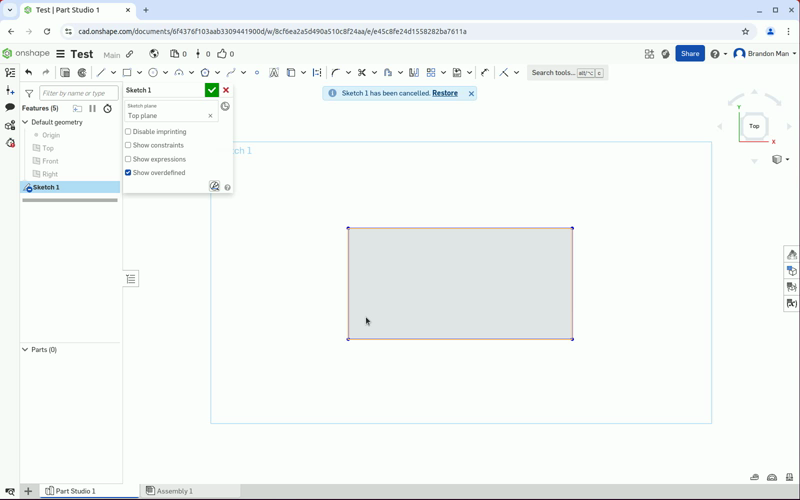
click(366, 316)
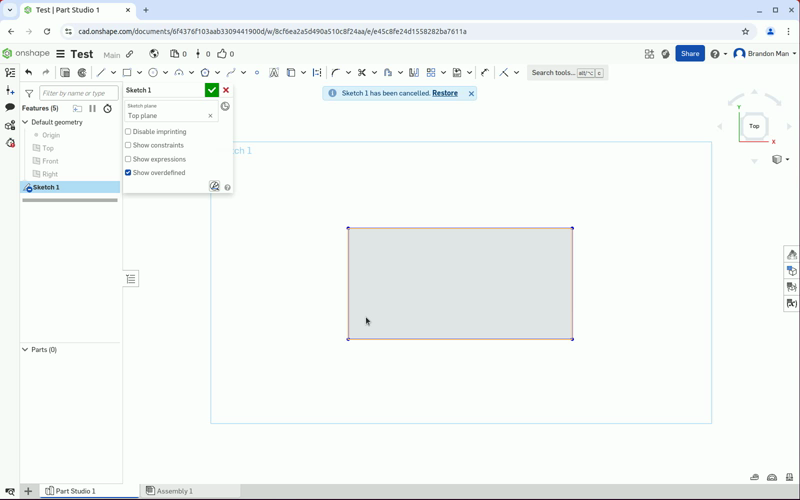
mouse_move(73, 352)
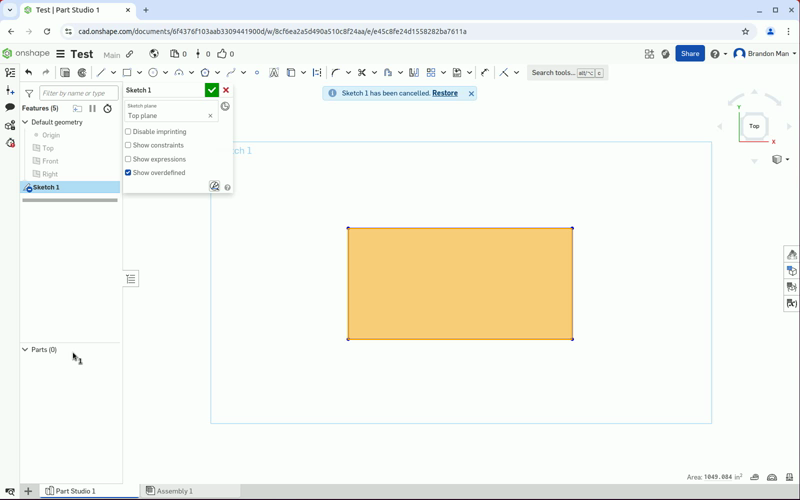
key(shift+y)
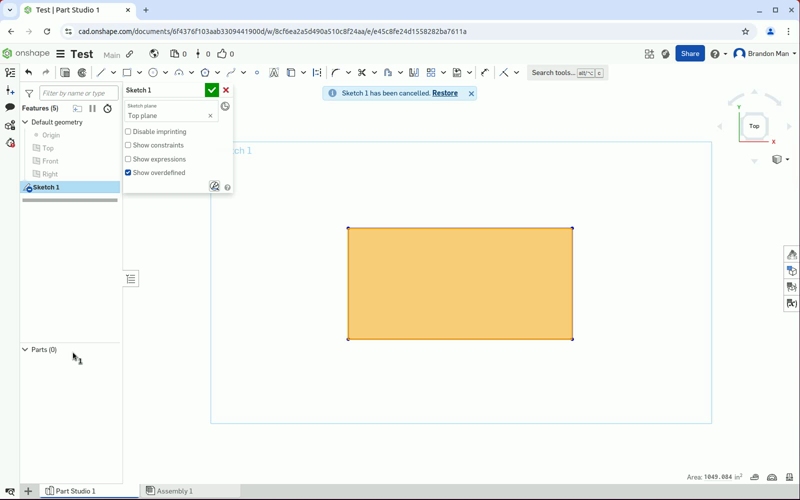
key(shift+e)
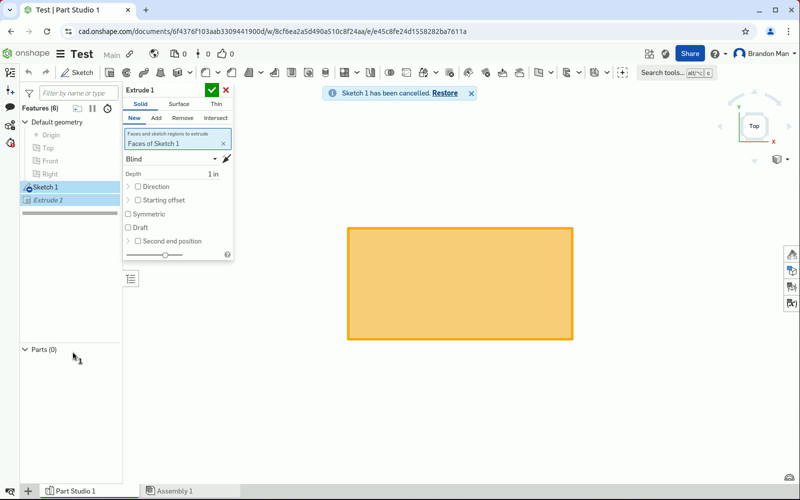
mouse_move(143, 106)
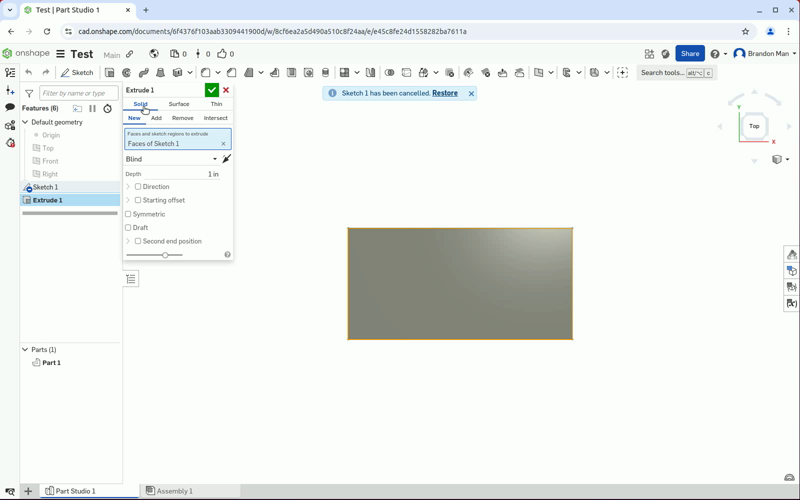
click(143, 106)
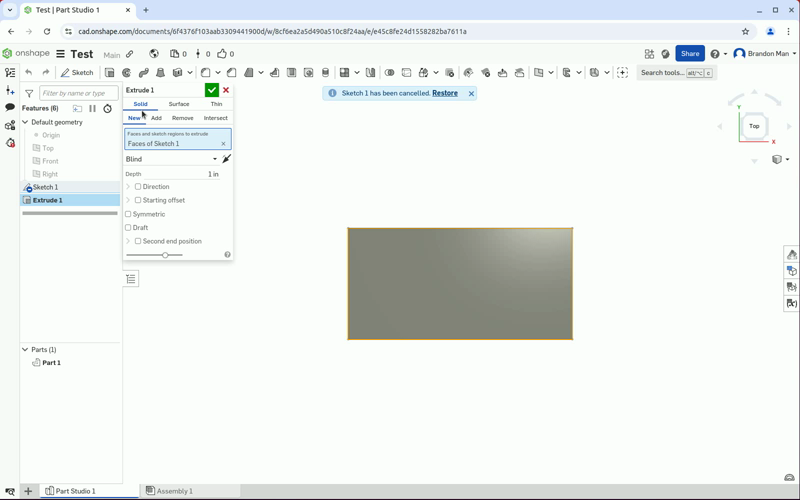
mouse_move(137, 120)
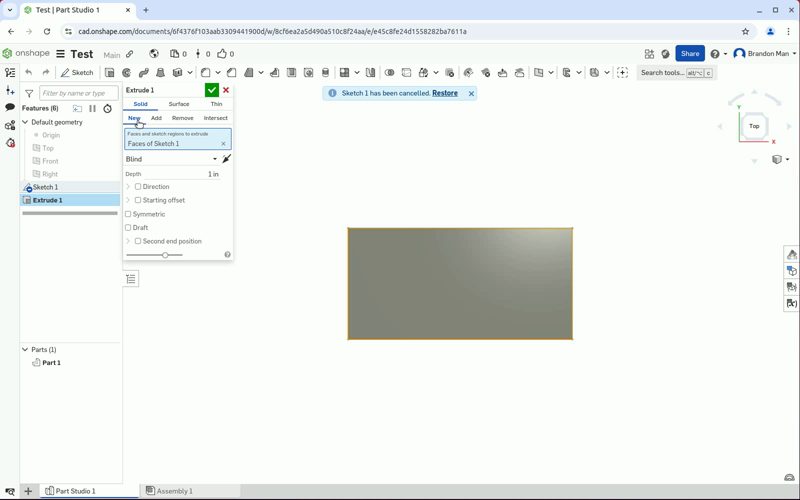
click(137, 120)
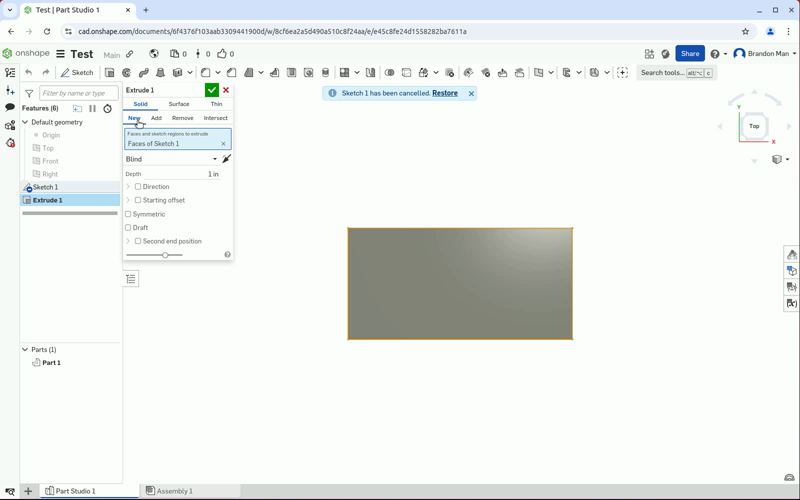
key(tab, 4)
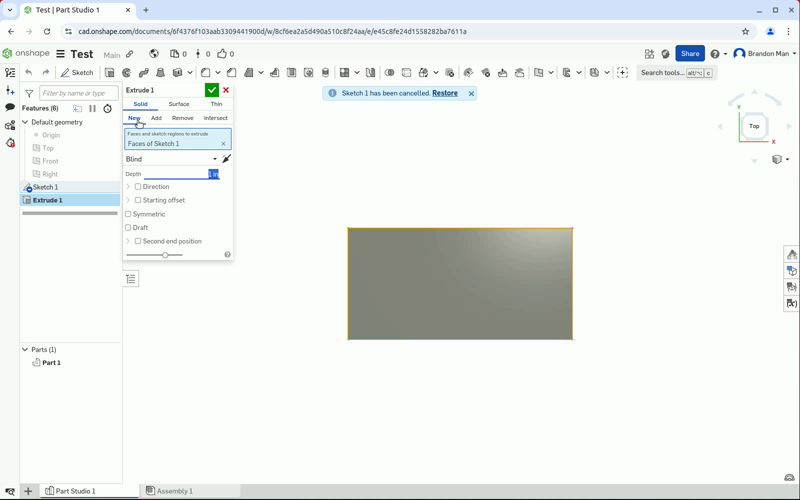
text(7.703)
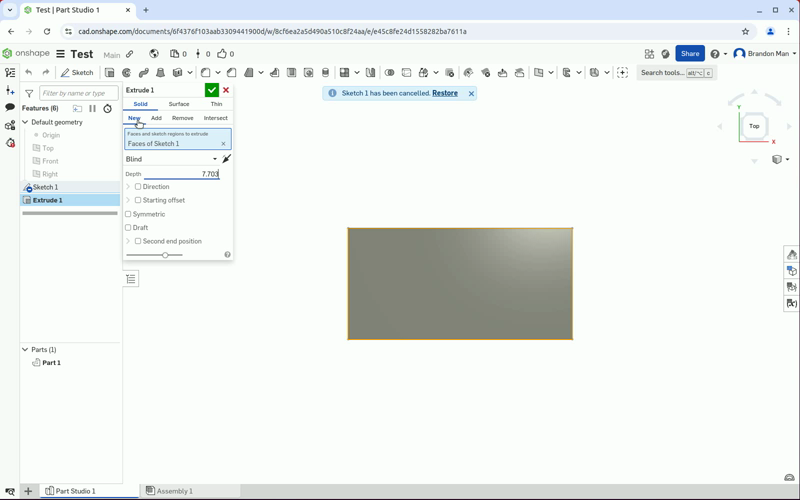
key(enter)
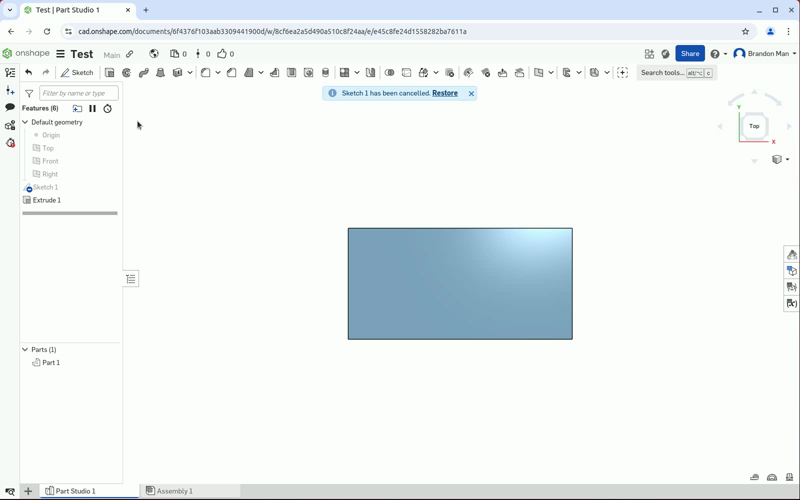
key(shift+h)
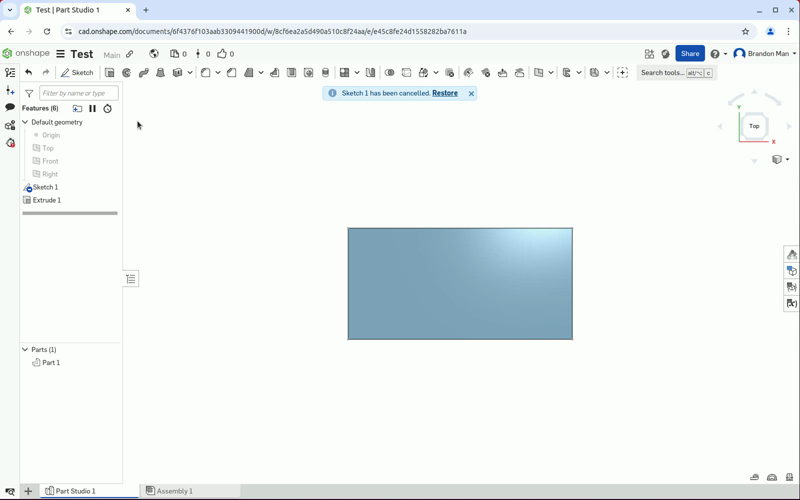
key(shift+h)
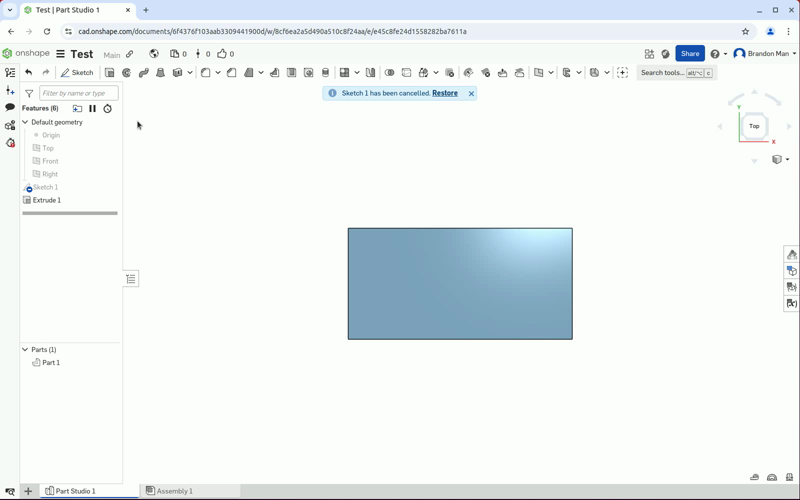
mouse_move(73, 189)
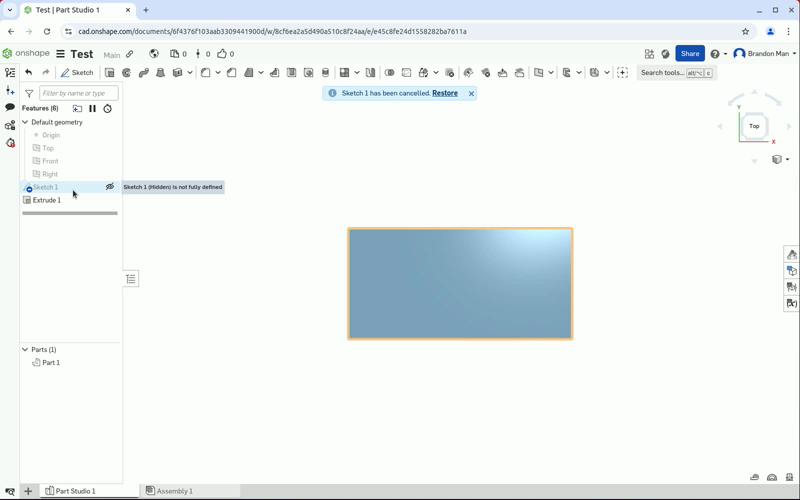
click(73, 189)
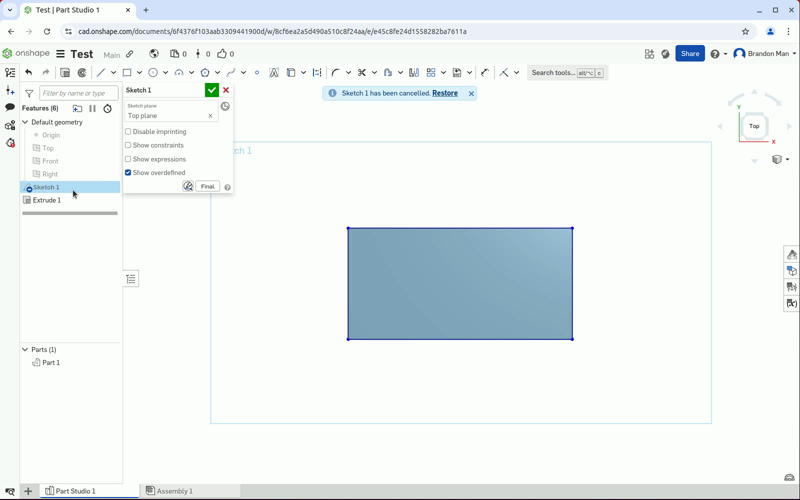
mouse_move(229, 92)
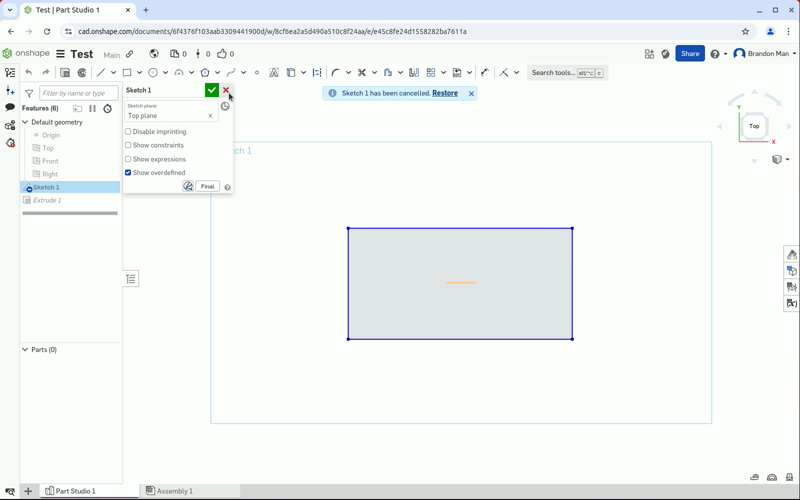
click(229, 92)
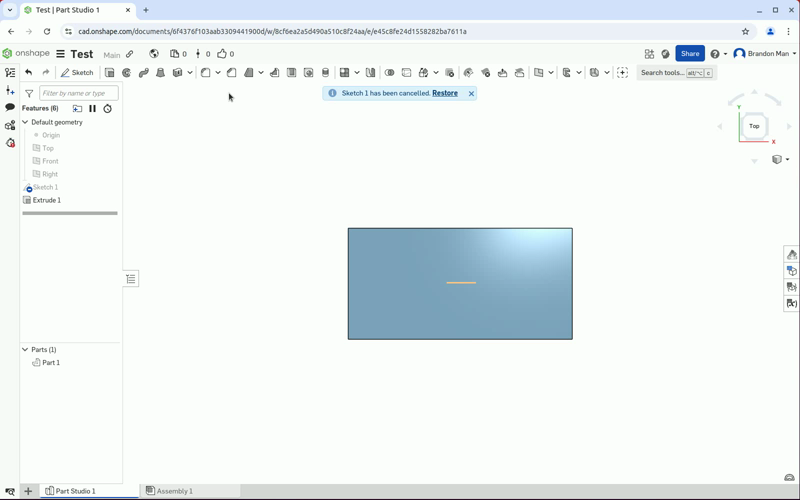
mouse_move(541, 75)
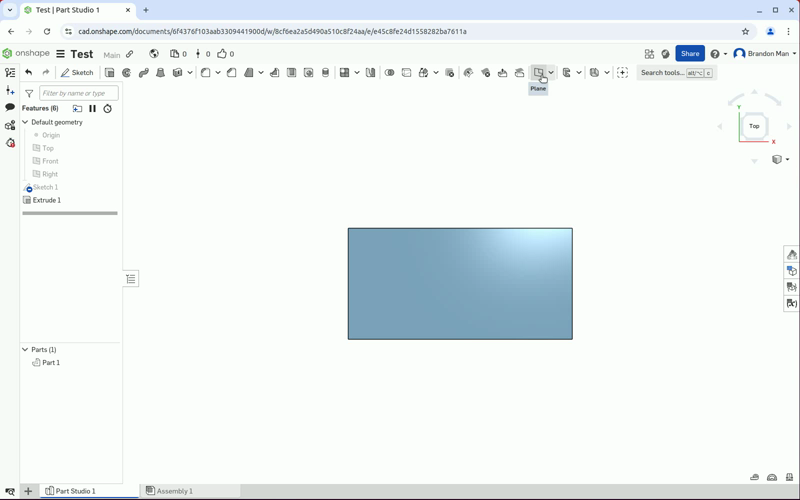
click(541, 75)
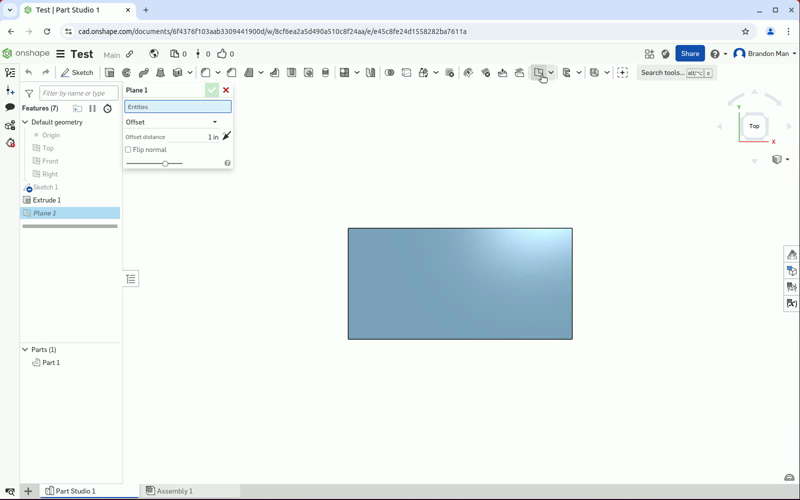
mouse_move(73, 150)
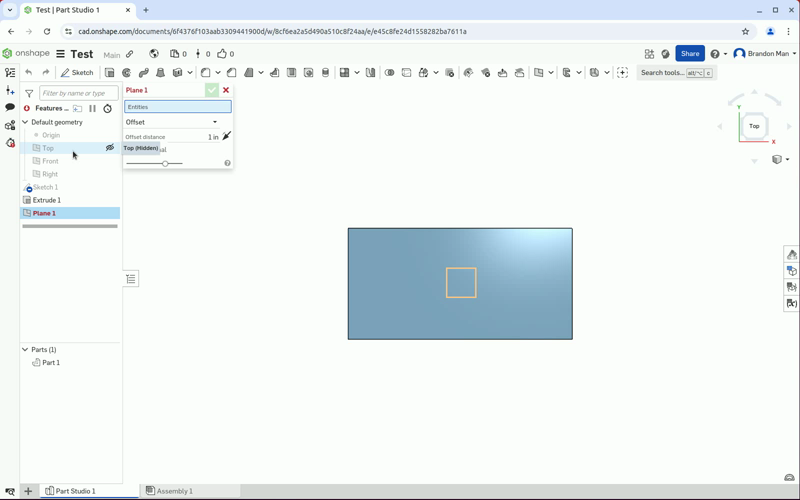
click(73, 150)
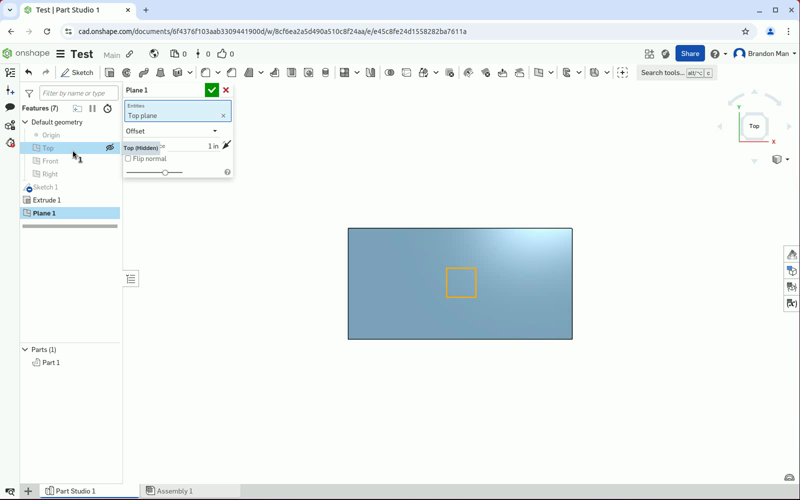
key(tab, 2)
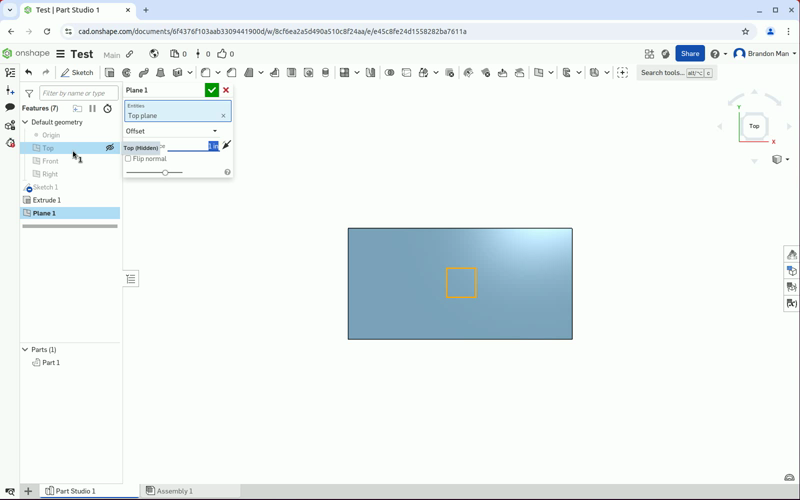
text(7.703)
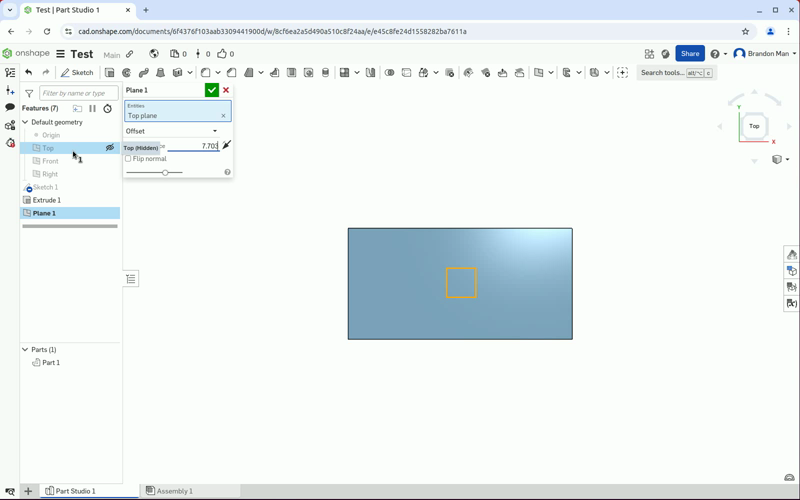
key(enter, 2)
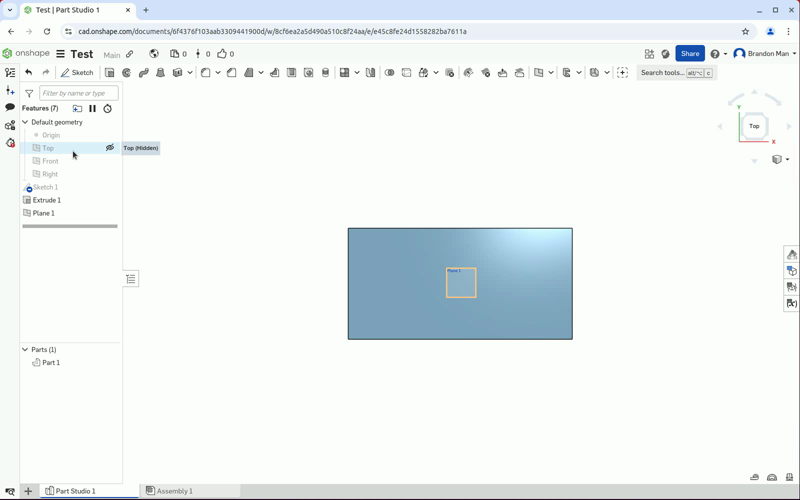
key(shift+s)
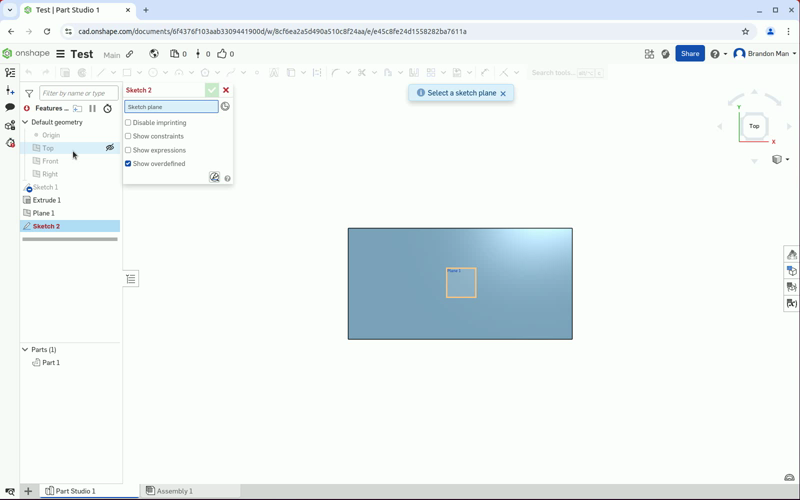
mouse_move(73, 215)
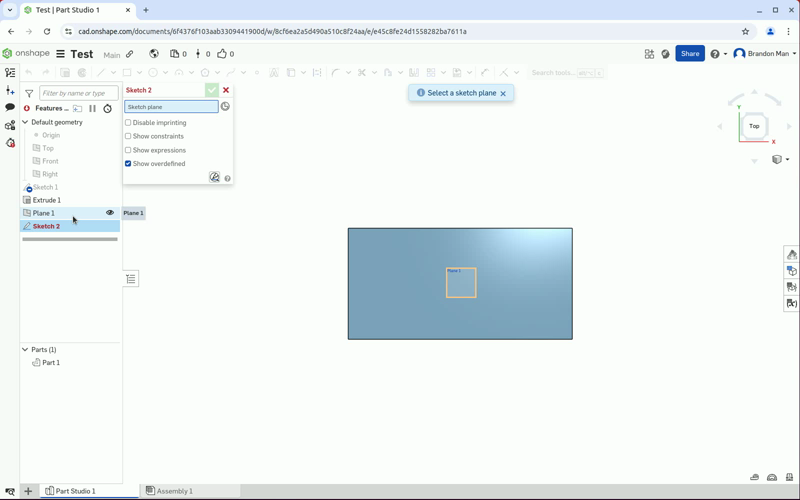
click(73, 215)
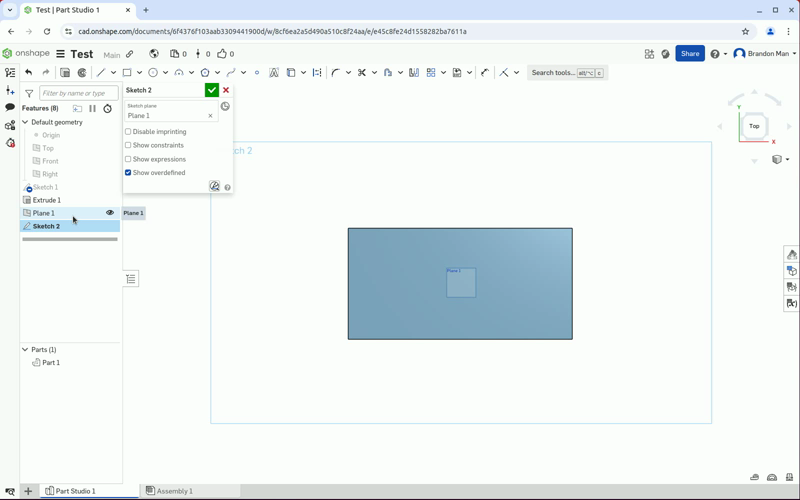
mouse_move(73, 352)
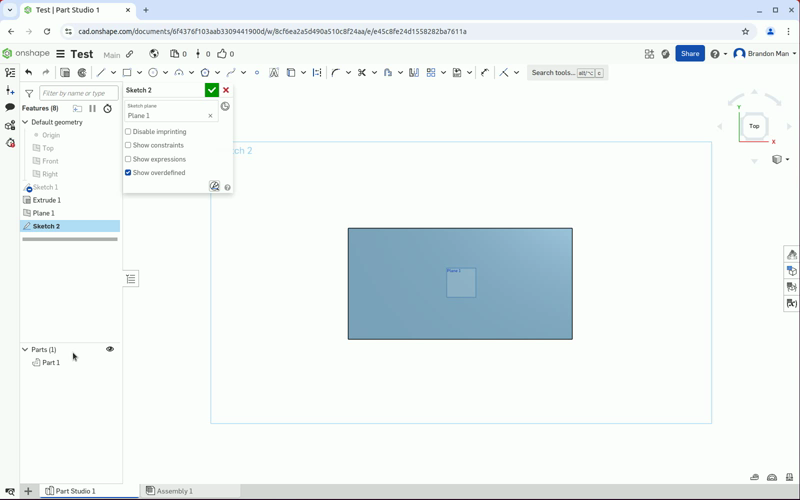
key(y)
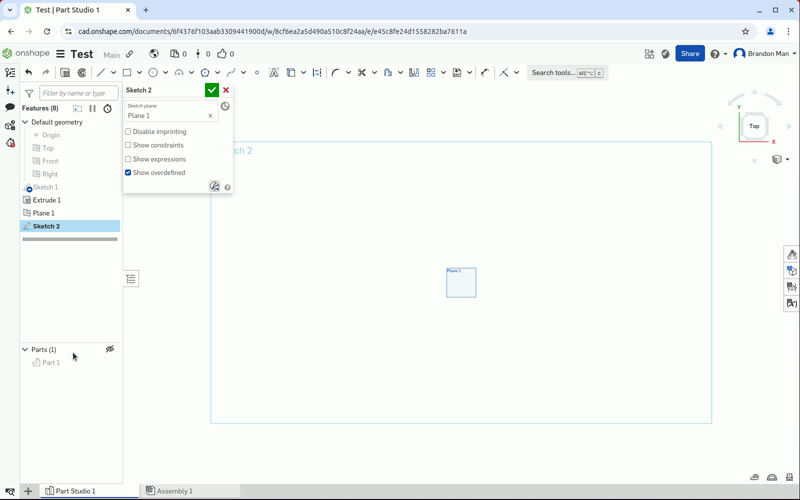
key(c)
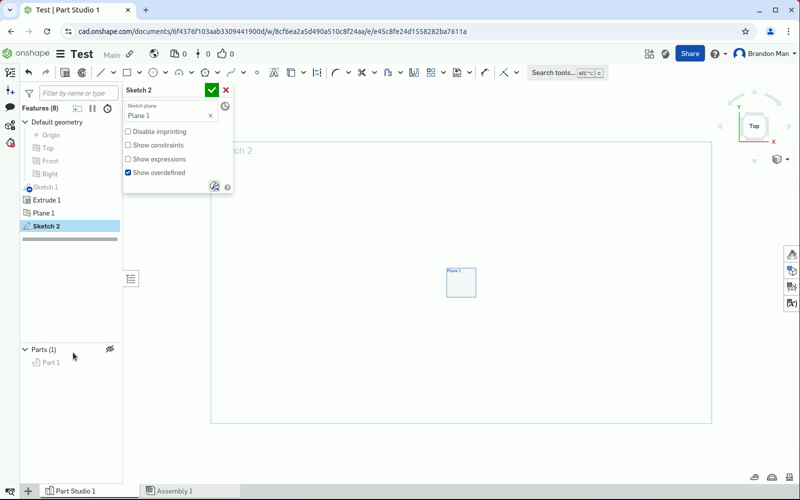
key_down(shift)
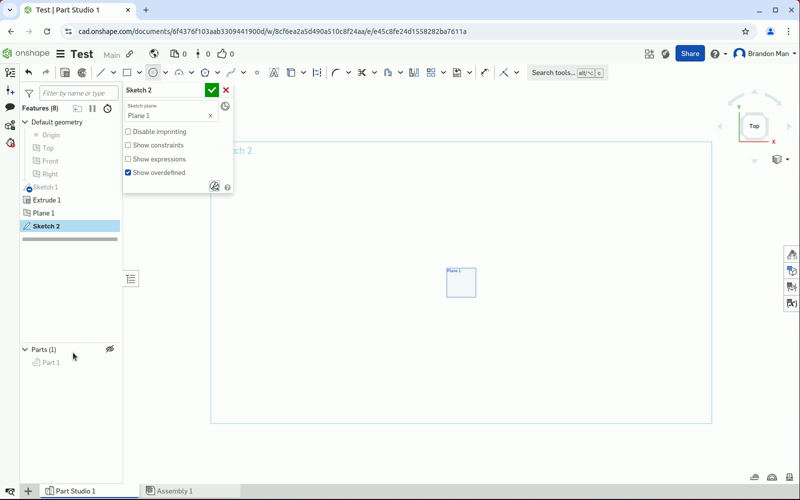
mouse_move(461, 282)
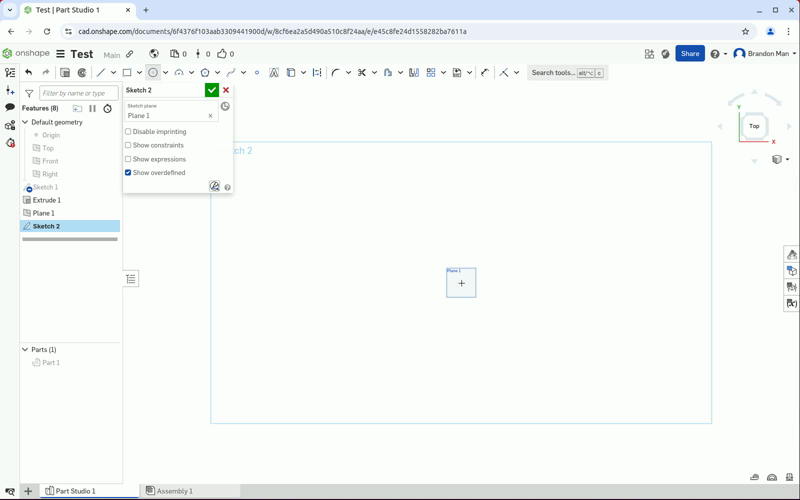
click(461, 282)
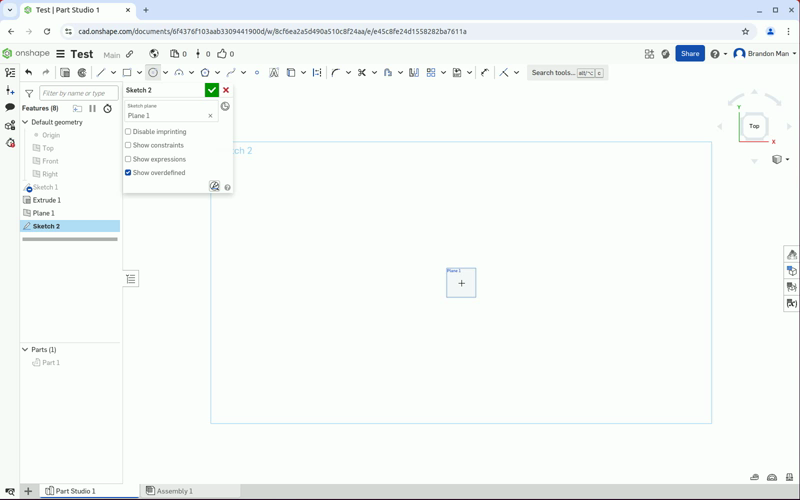
key_up(shift)
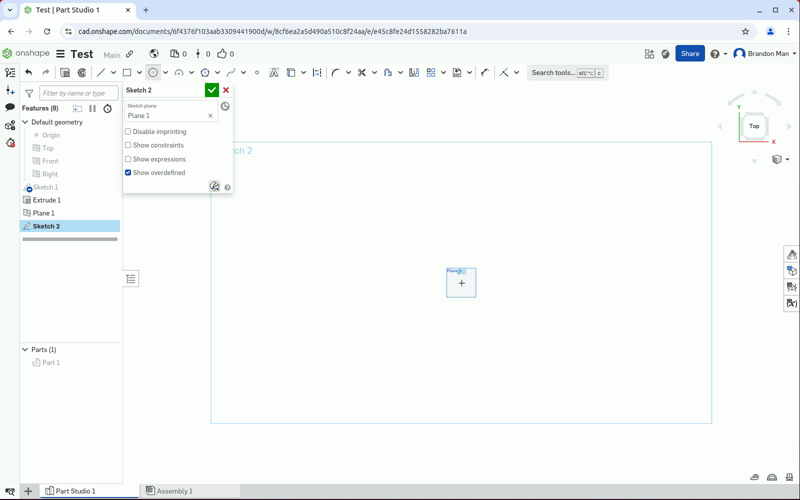
mouse_move(518, 282)
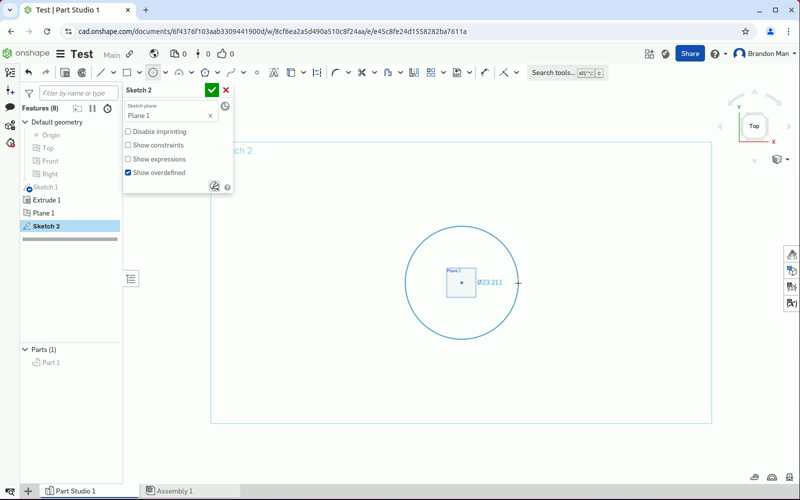
click(518, 282)
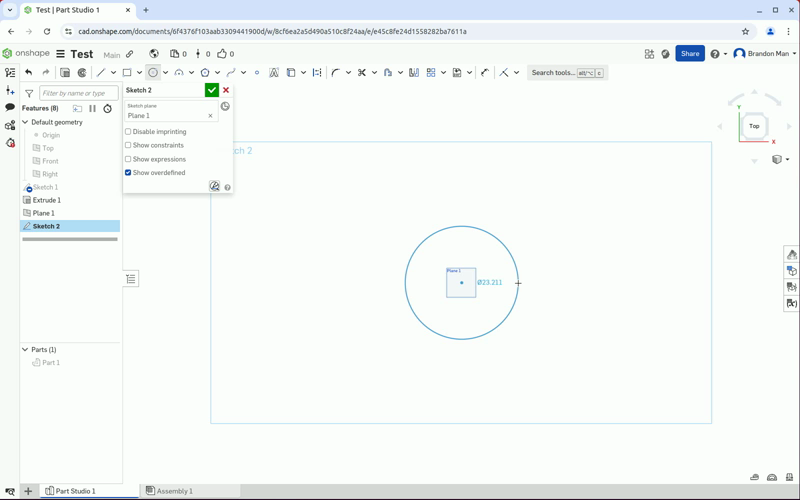
key(esc)
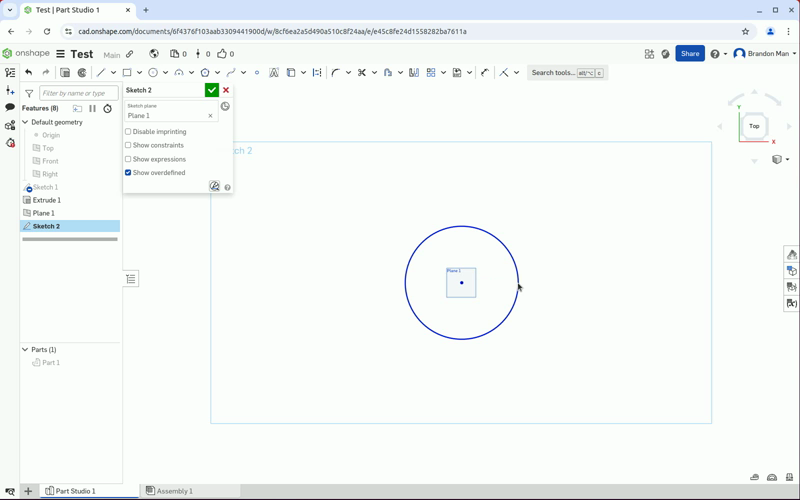
mouse_move(490, 291)
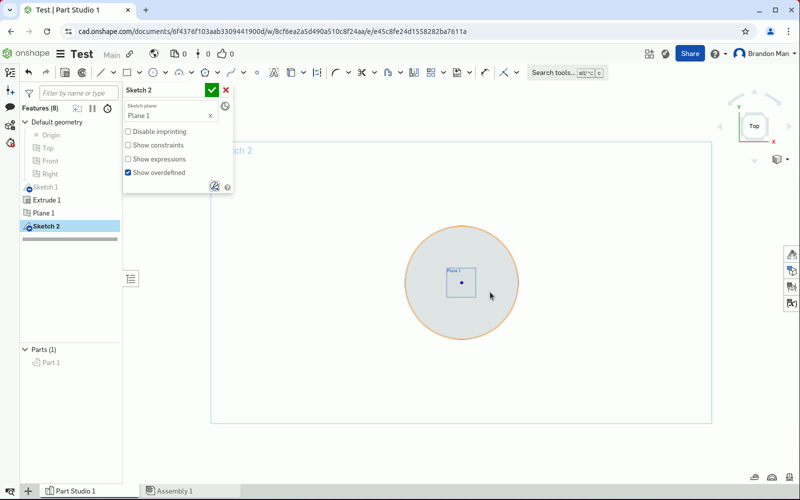
click(490, 291)
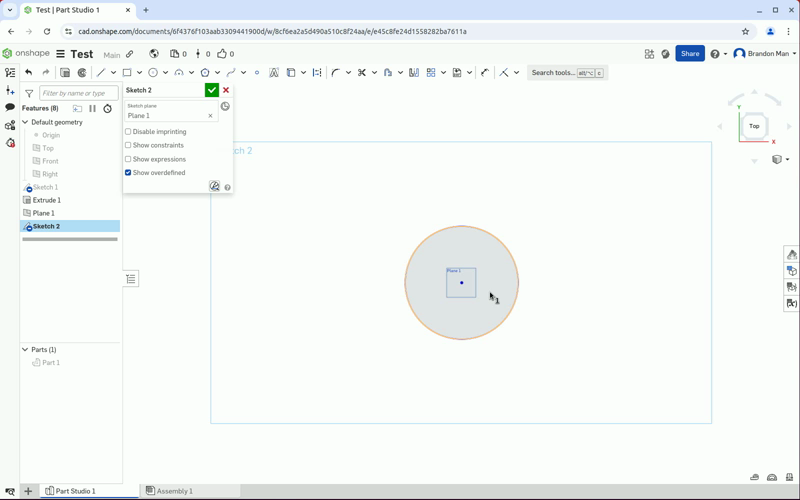
mouse_move(73, 352)
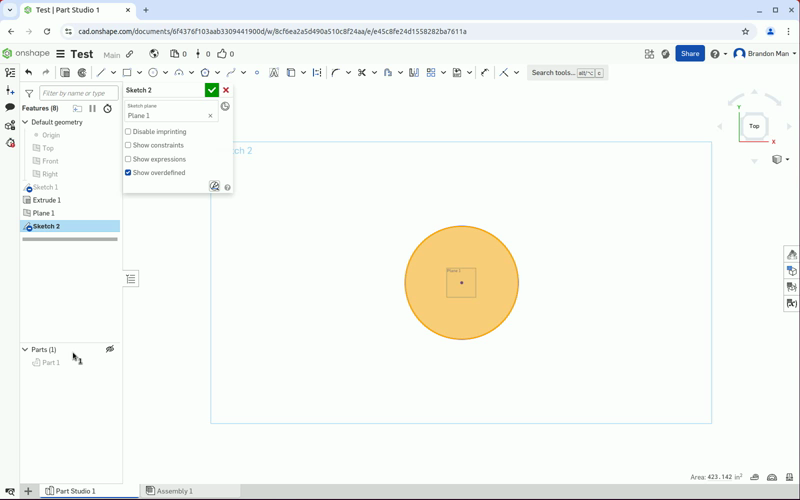
key(shift+y)
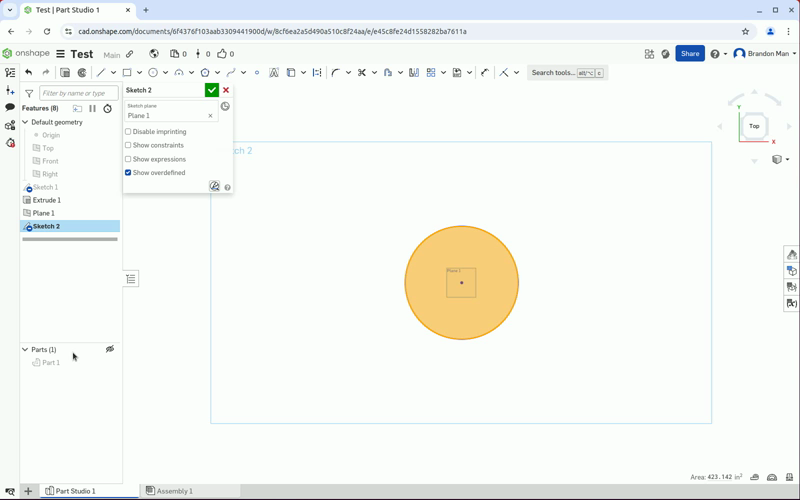
key(shift+e)
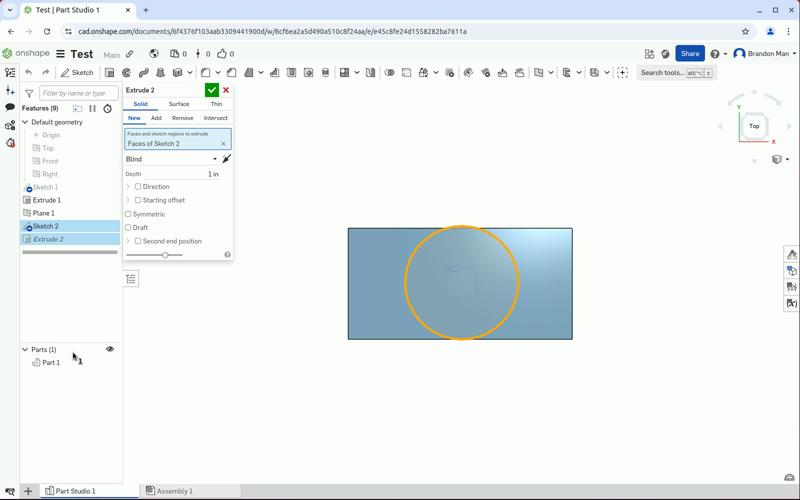
mouse_move(143, 106)
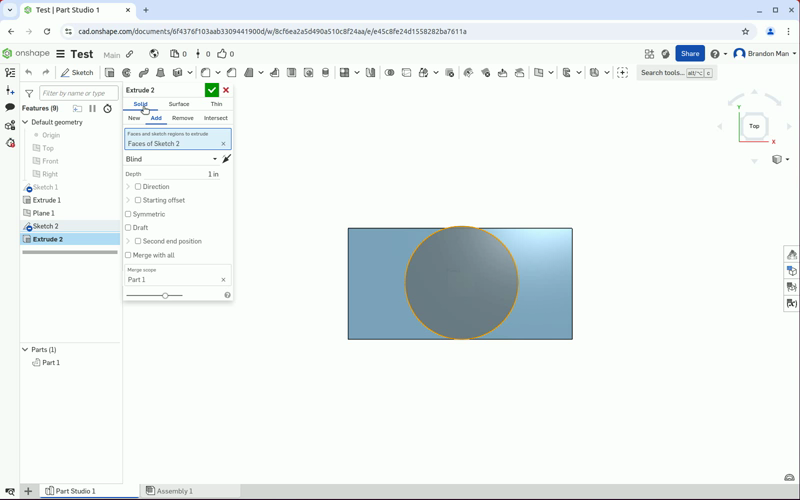
click(143, 106)
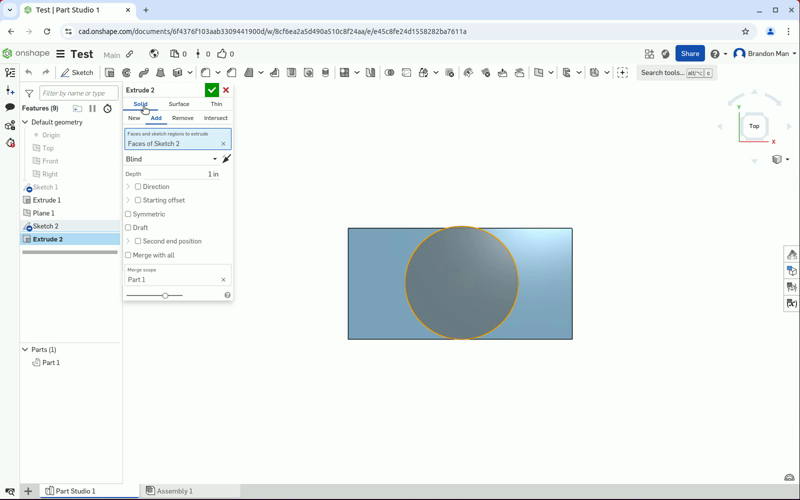
mouse_move(186, 120)
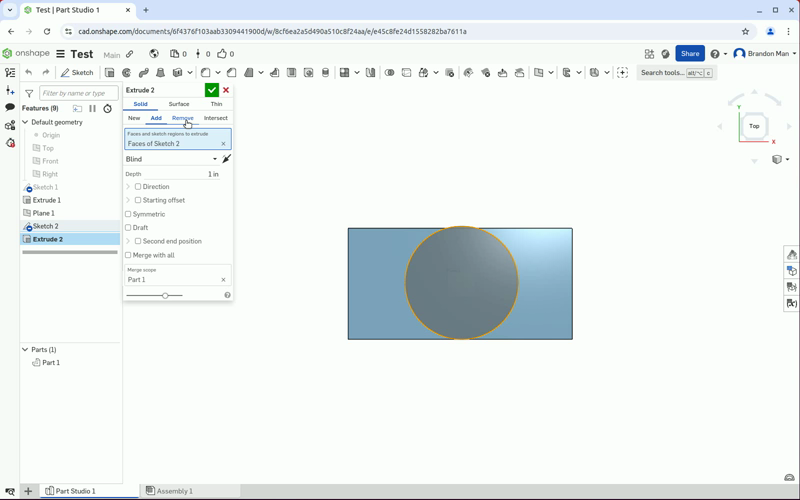
click(186, 120)
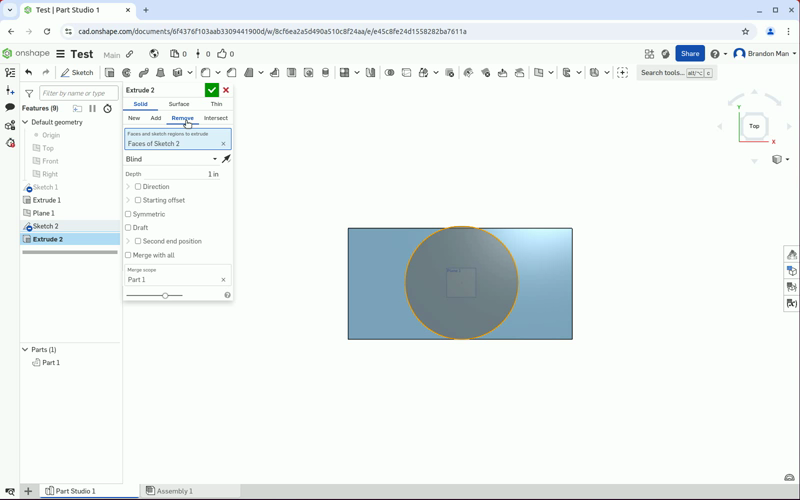
key(tab, 4)
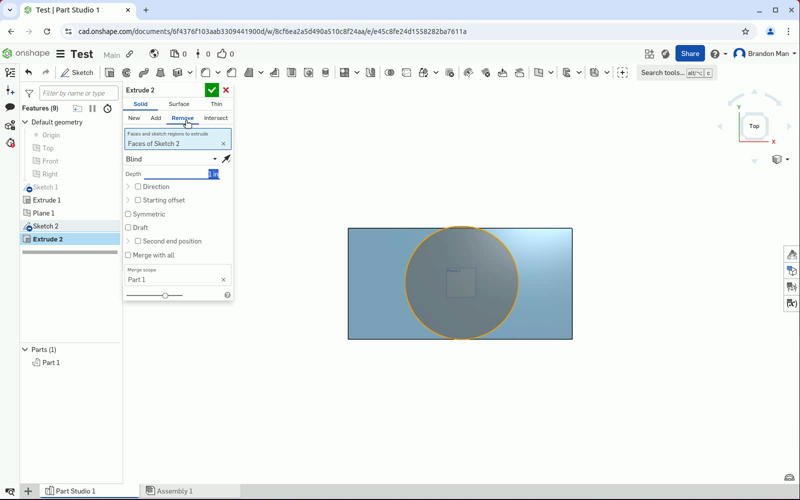
text(7.703)
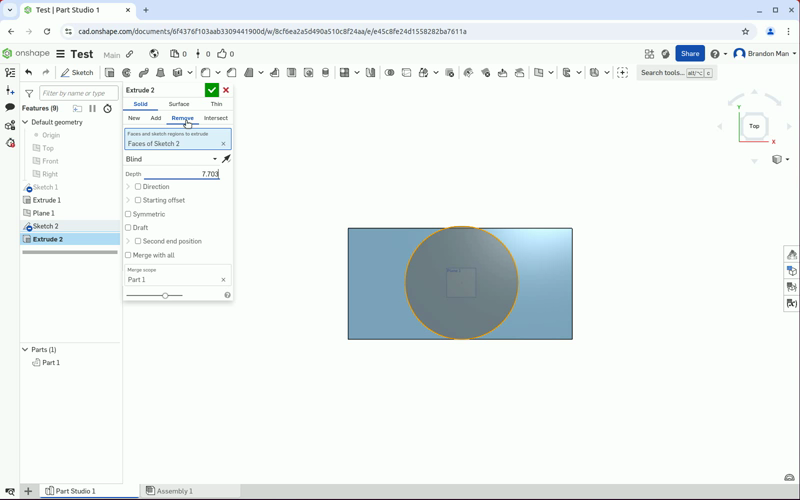
key(tab, 6)
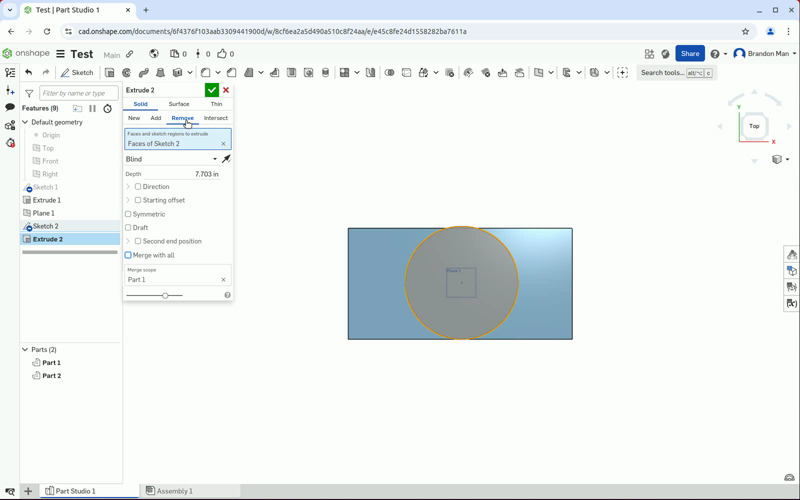
key(space)
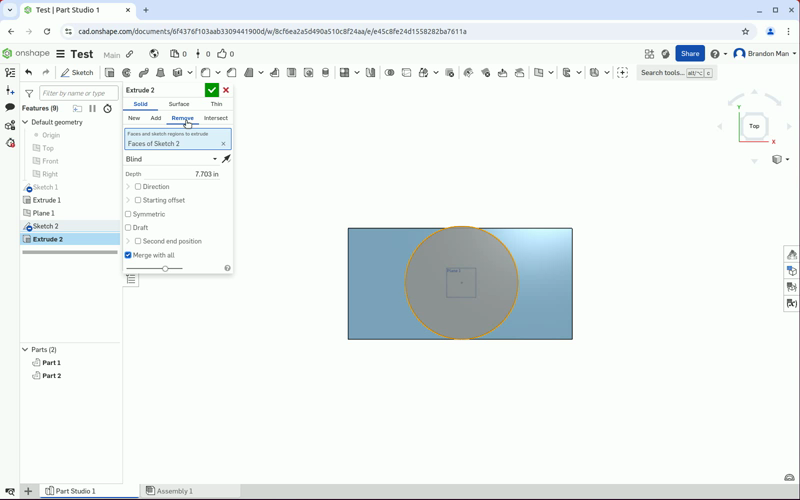
key(enter)
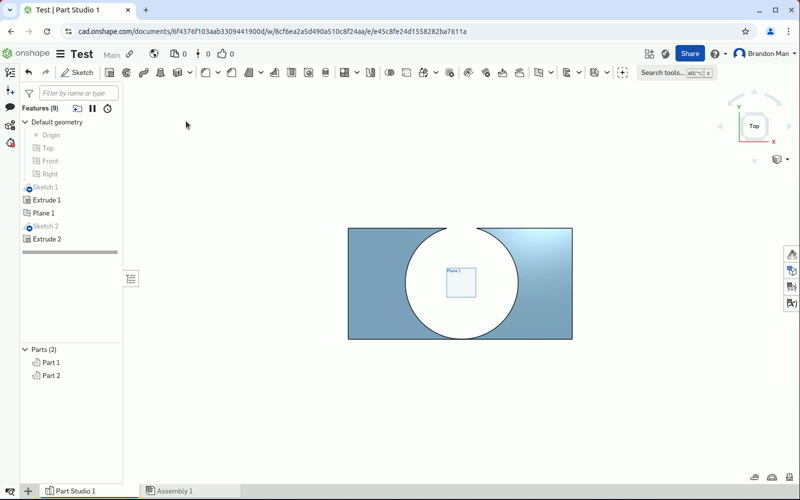
key(shift+h)
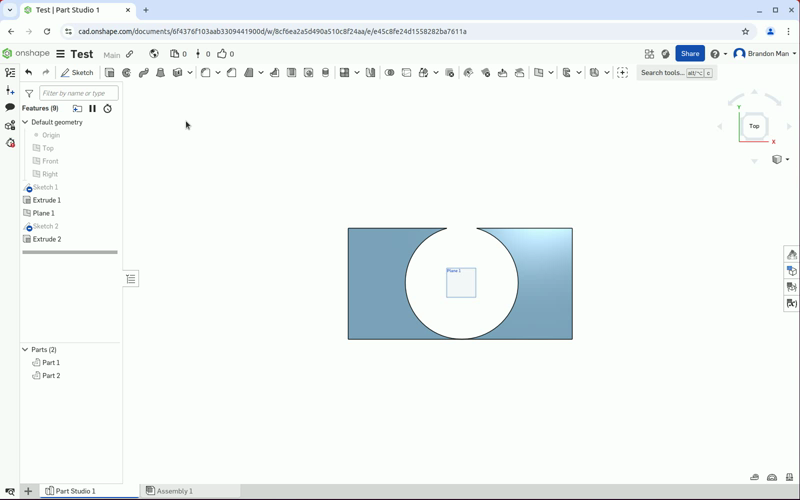
key(shift+h)
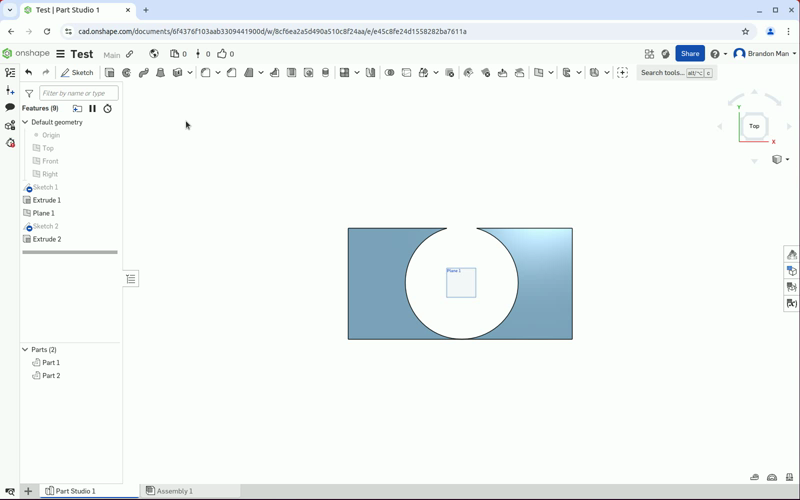
key(shift+7)
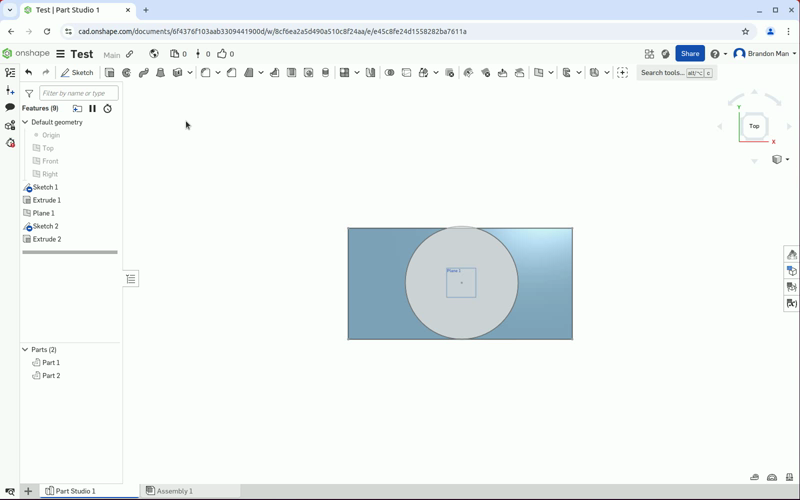
key(up, 3)
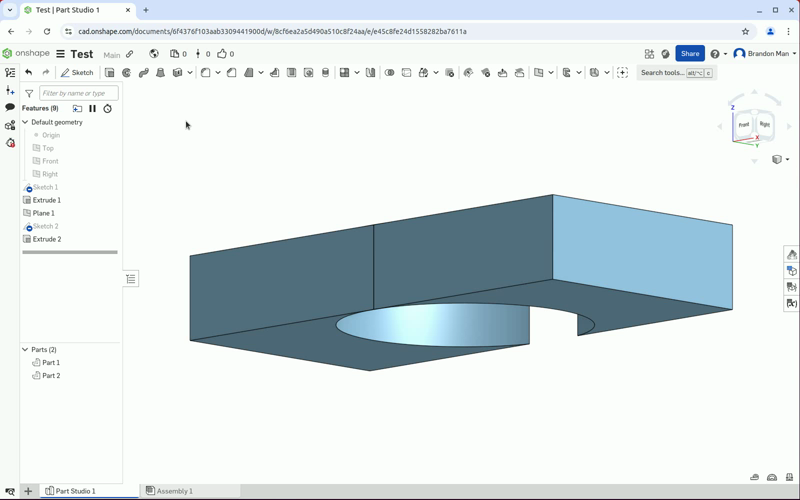
key(left, 3)
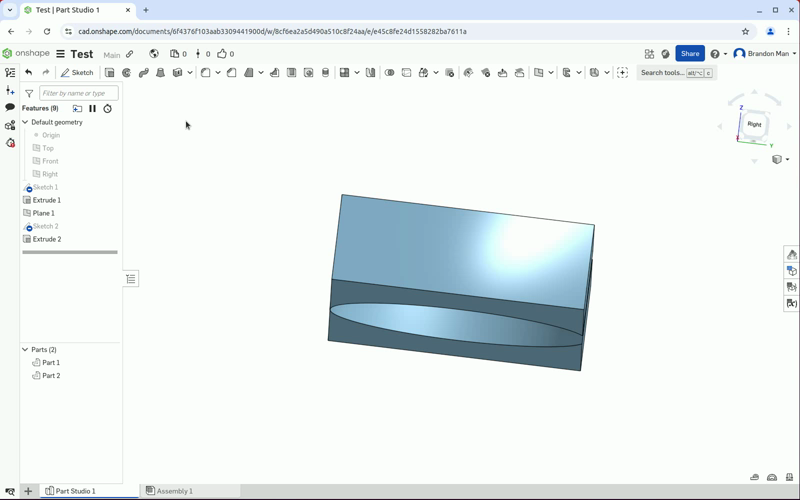
key(right, 3)
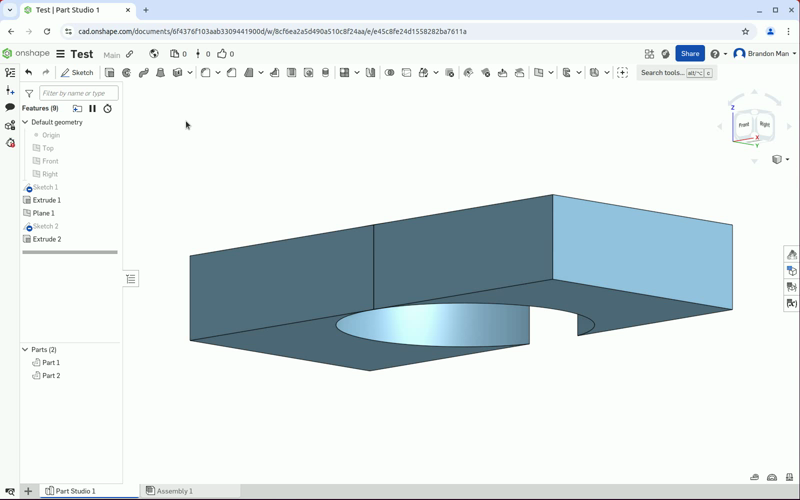
key(down, 3)
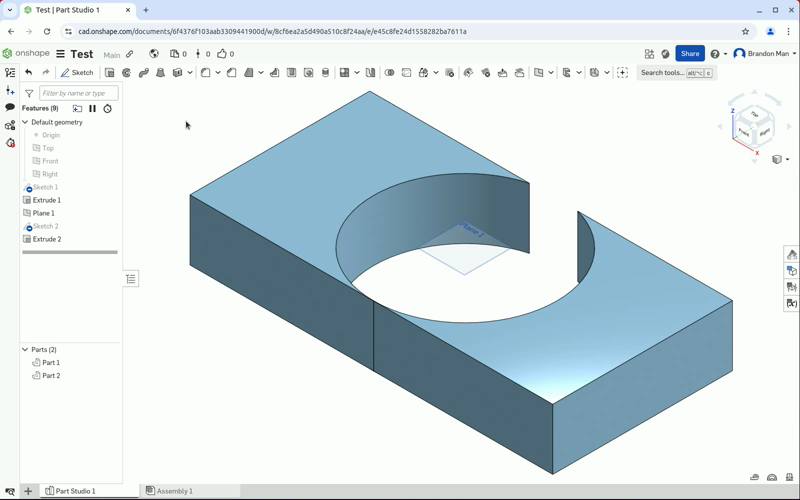
mouse_move(73, 189)
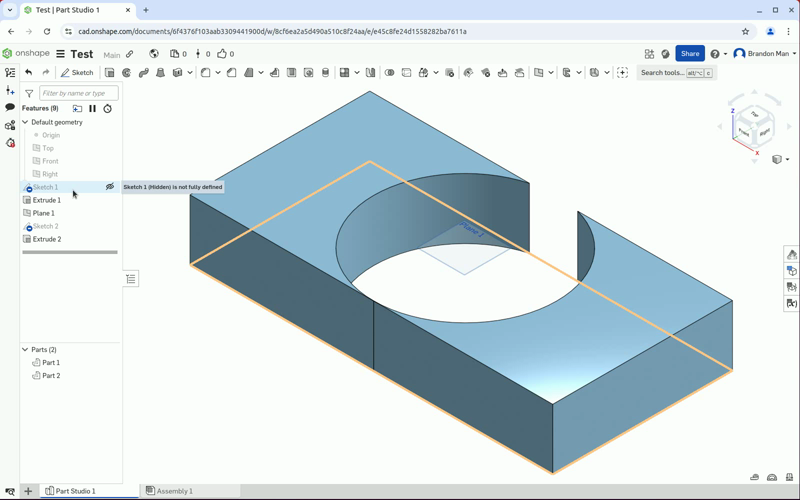
click(73, 189)